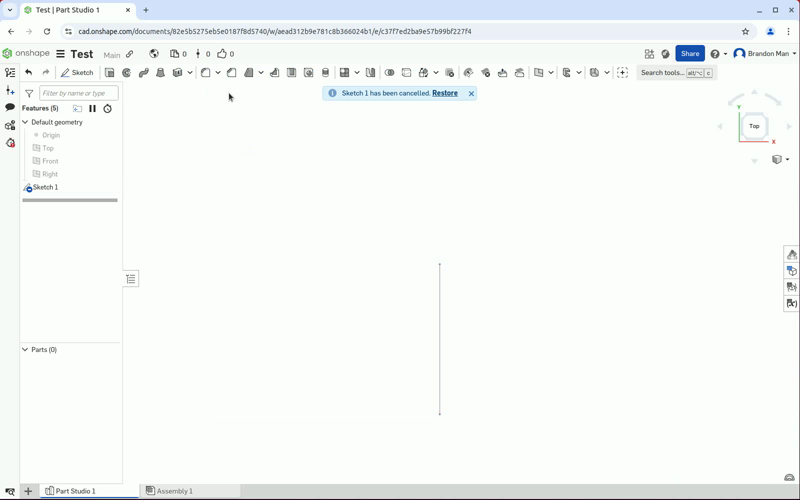
key(shift+h)
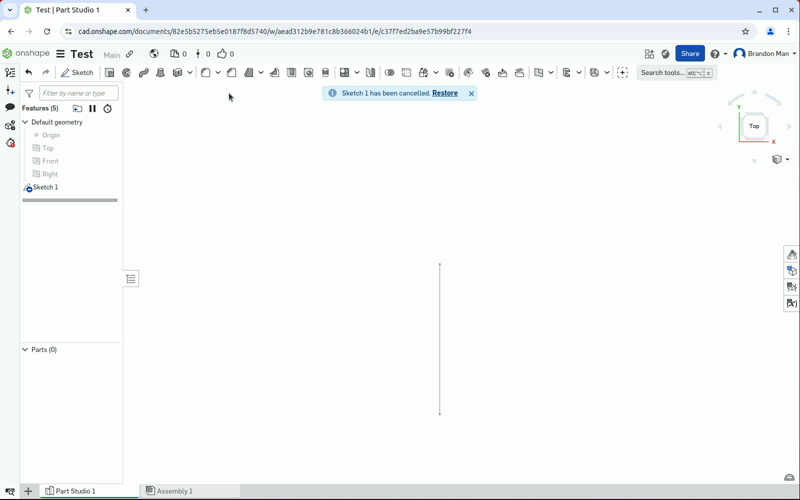
key(shift+s)
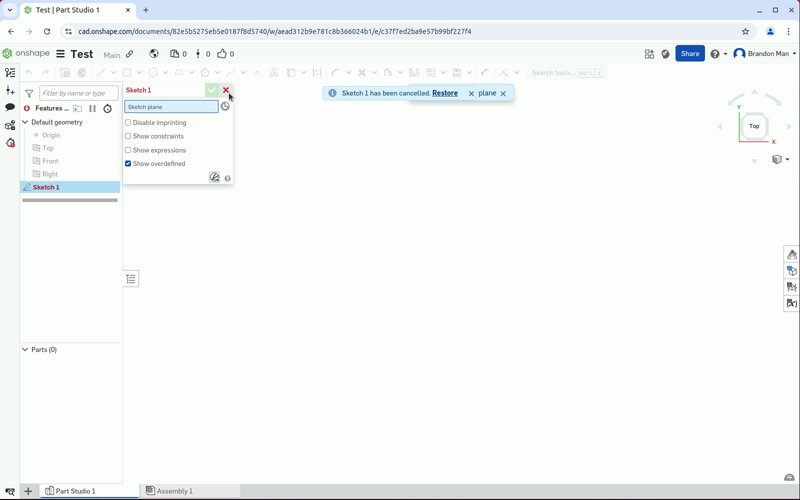
mouse_move(73, 150)
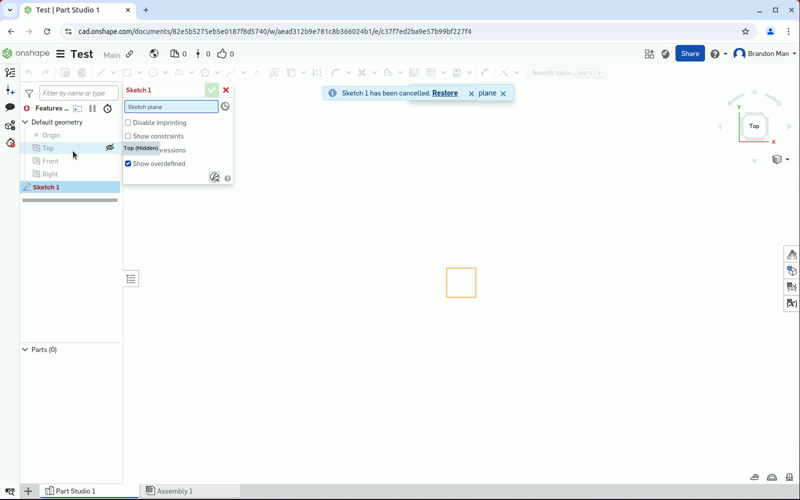
click(73, 150)
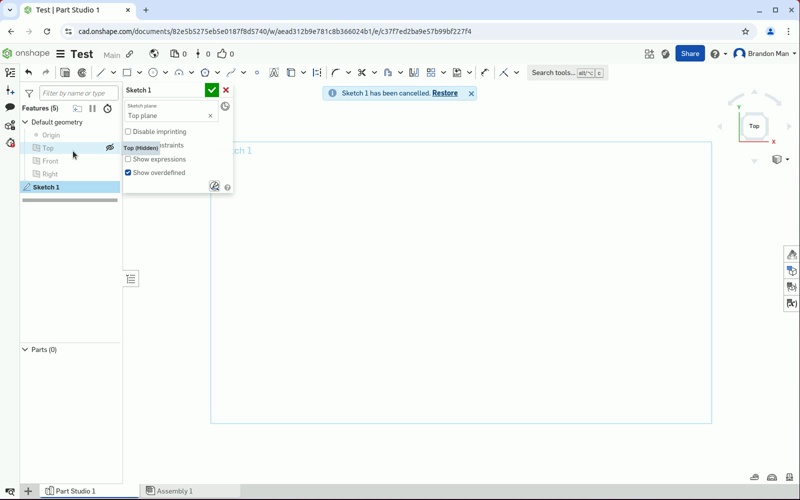
mouse_move(73, 352)
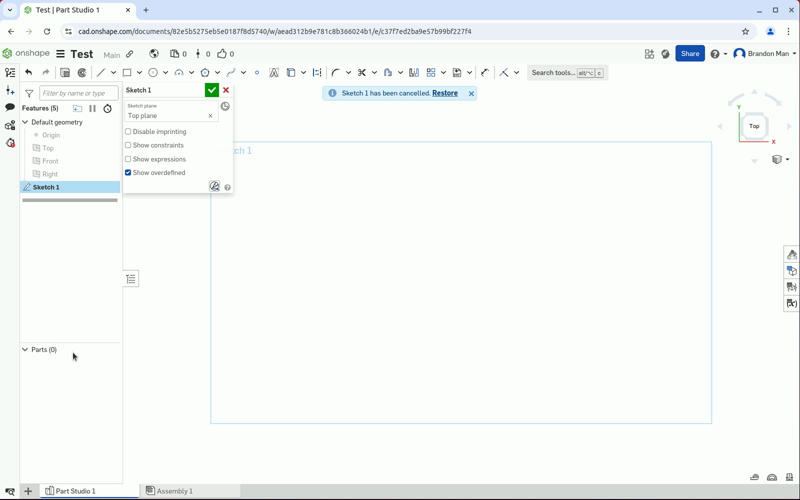
key(y)
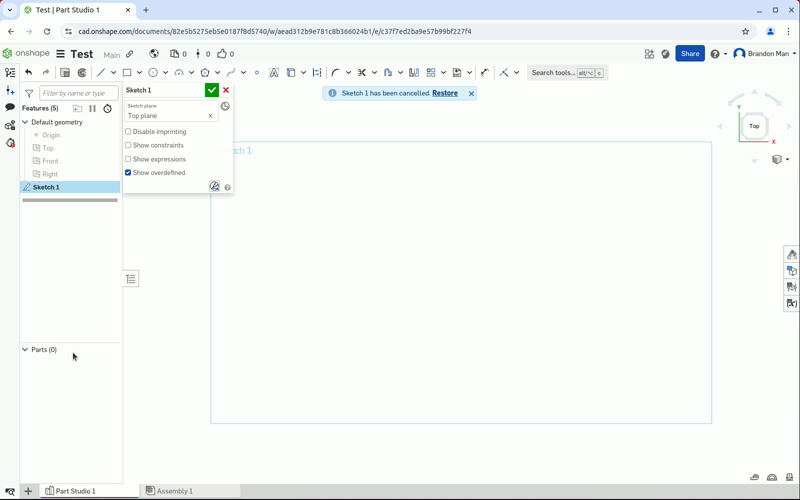
key(c)
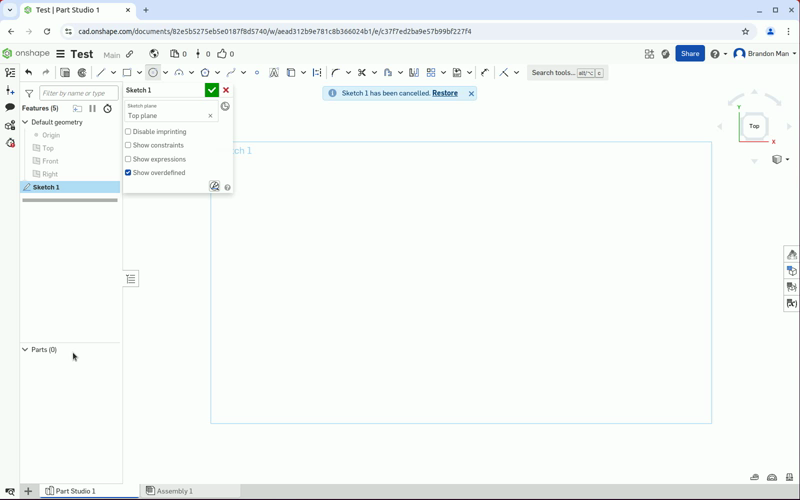
key_down(shift)
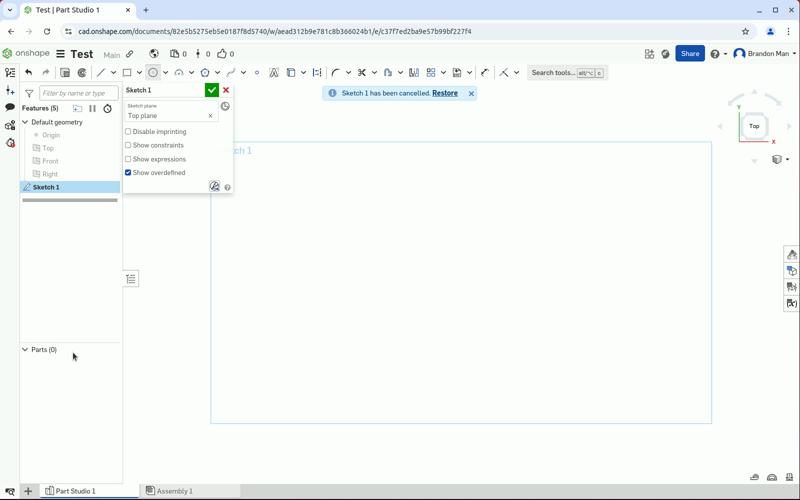
mouse_move(460, 282)
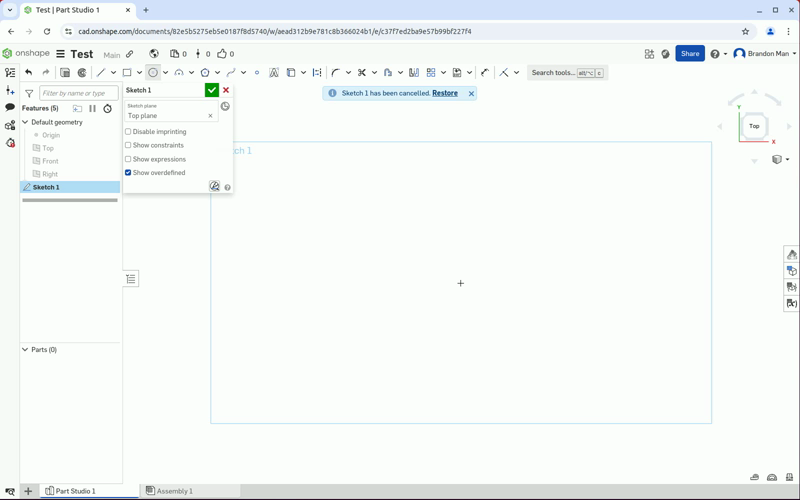
click(460, 282)
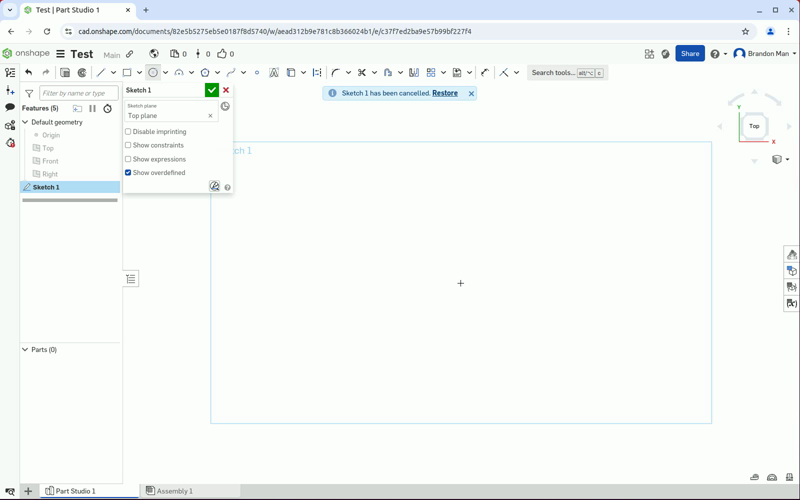
key_up(shift)
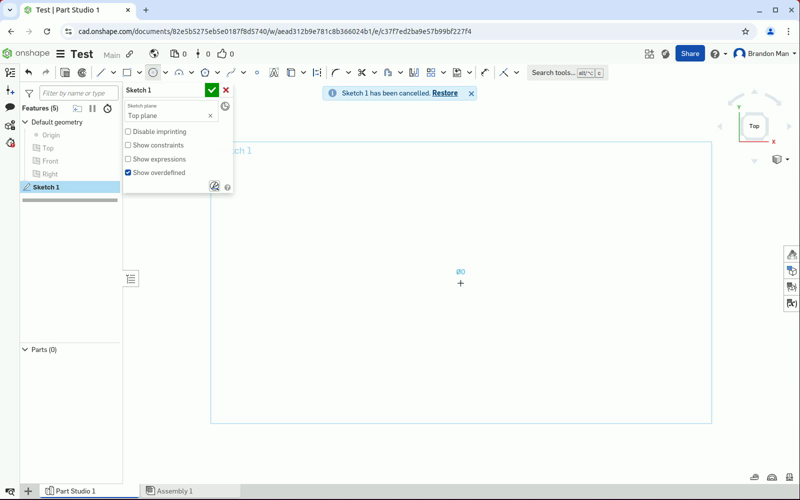
mouse_move(468, 282)
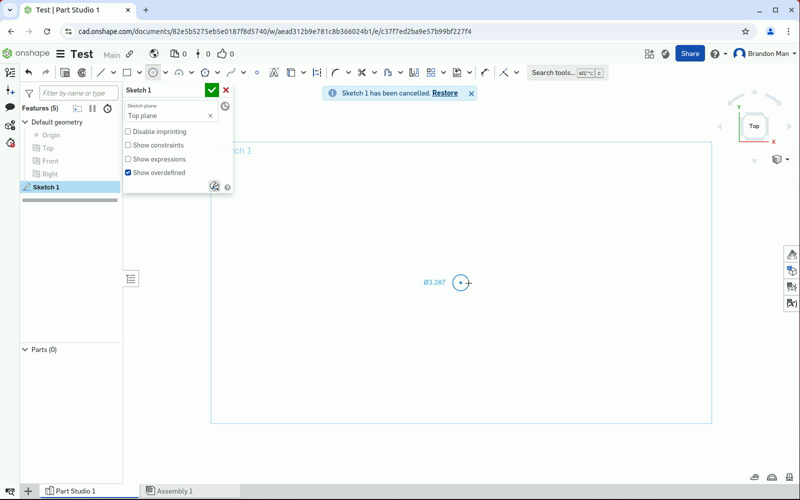
click(468, 282)
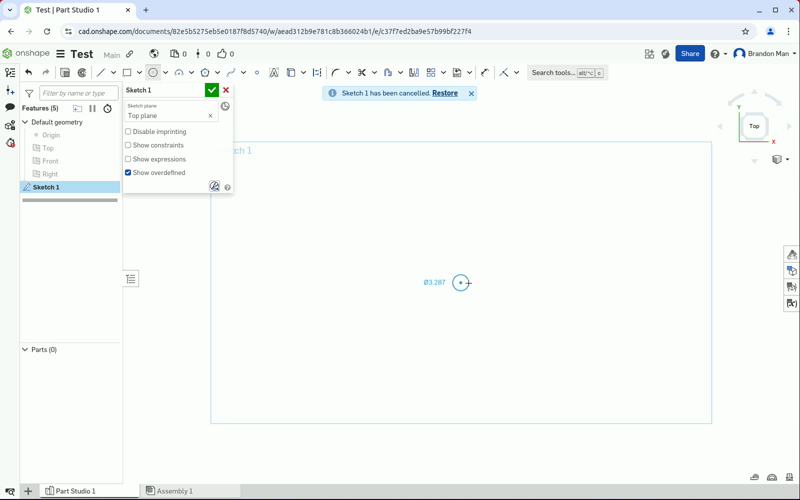
key(esc)
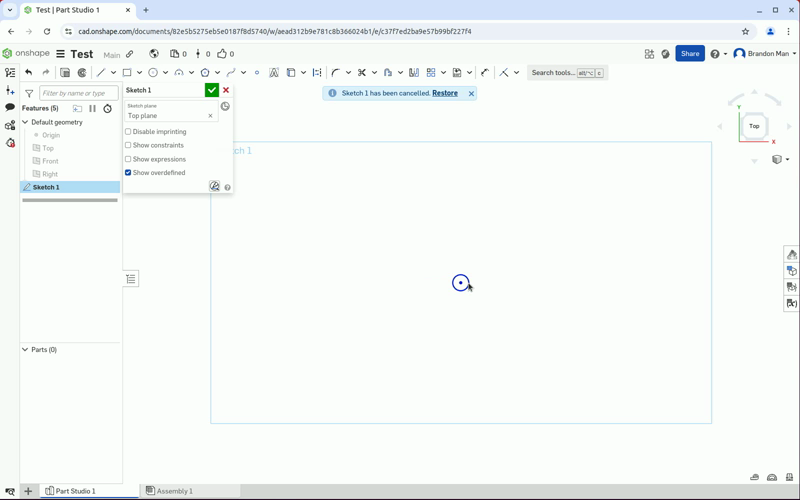
mouse_move(467, 287)
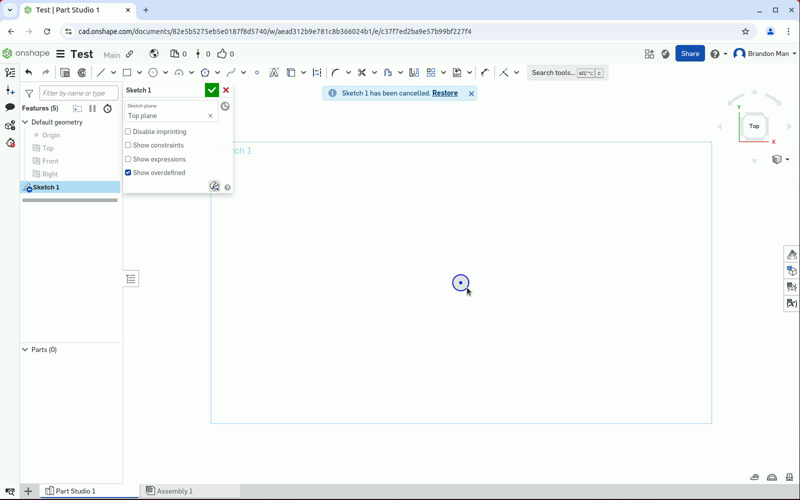
scroll(6)
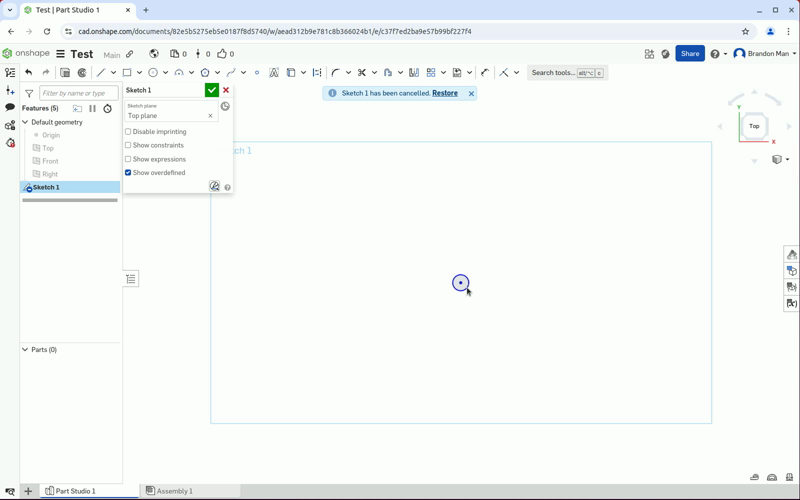
scroll(6)
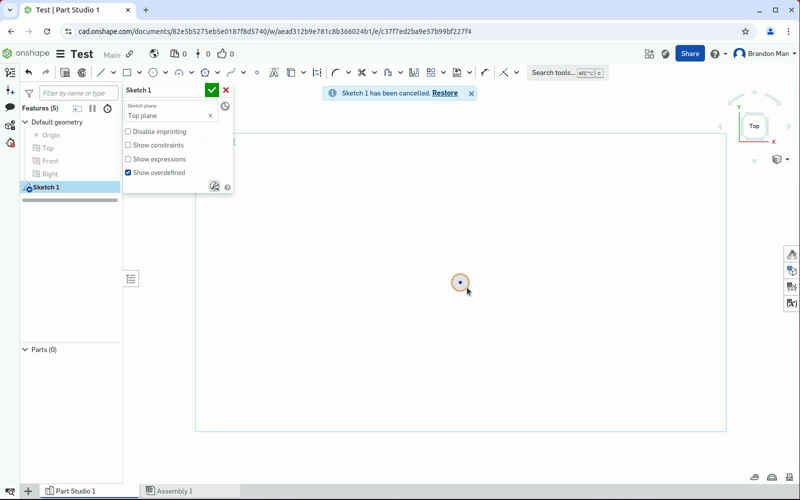
scroll(6)
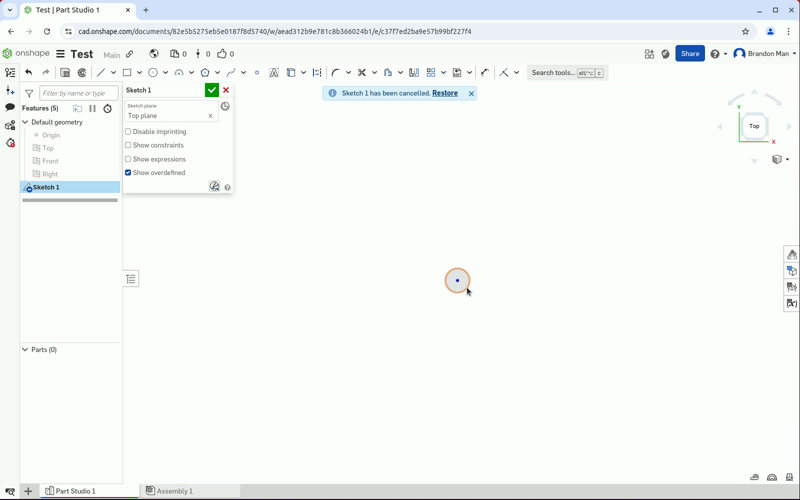
scroll(6)
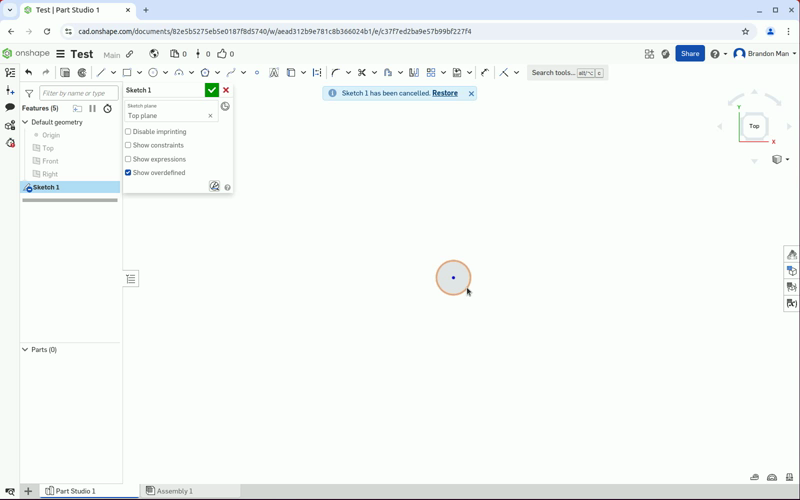
scroll(6)
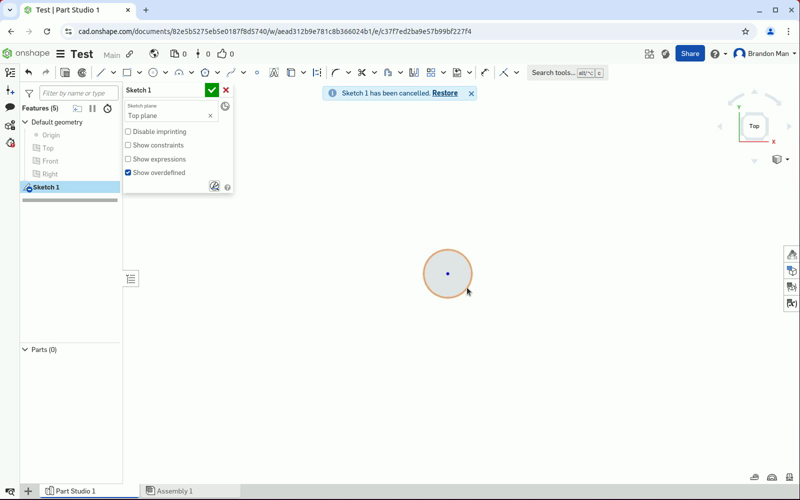
scroll(6)
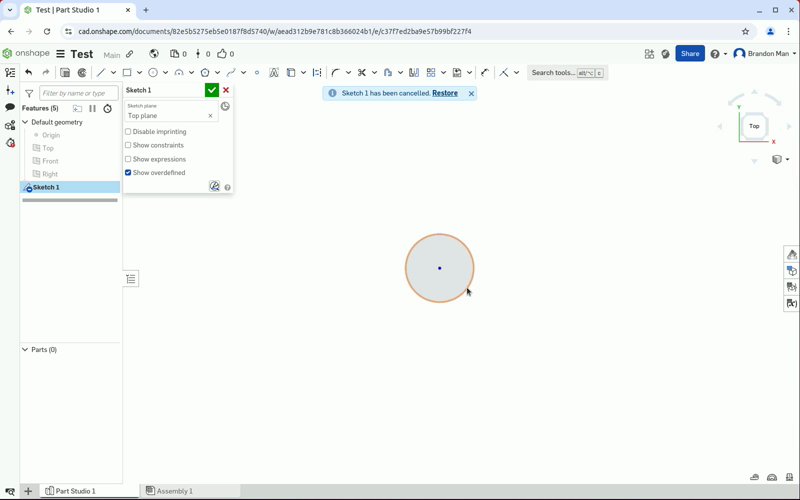
scroll(6)
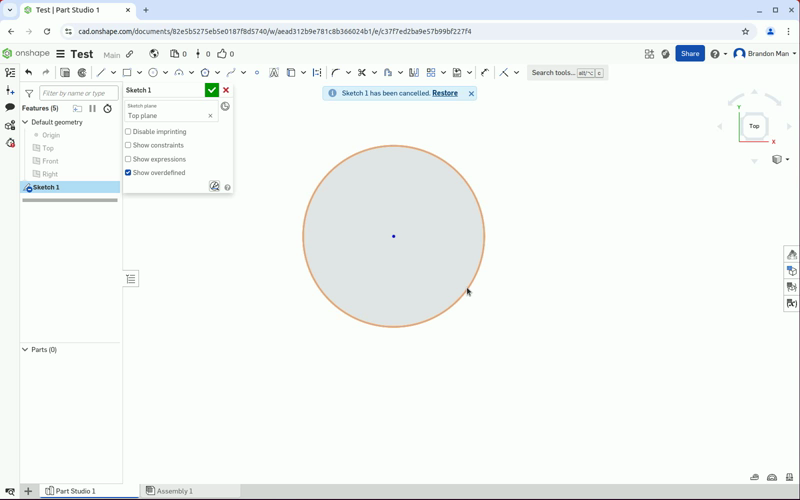
click(467, 287)
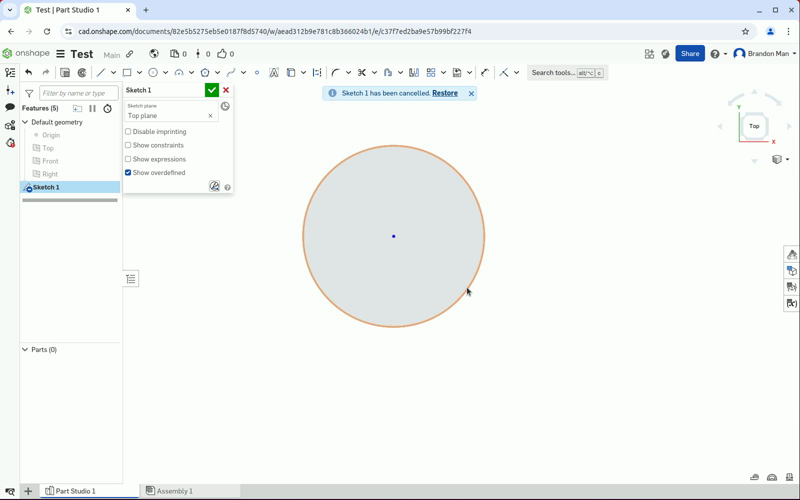
scroll(-6)
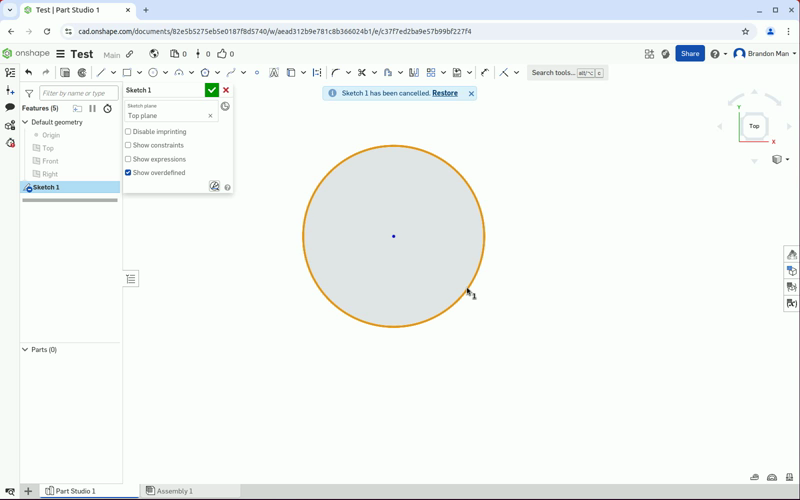
scroll(-6)
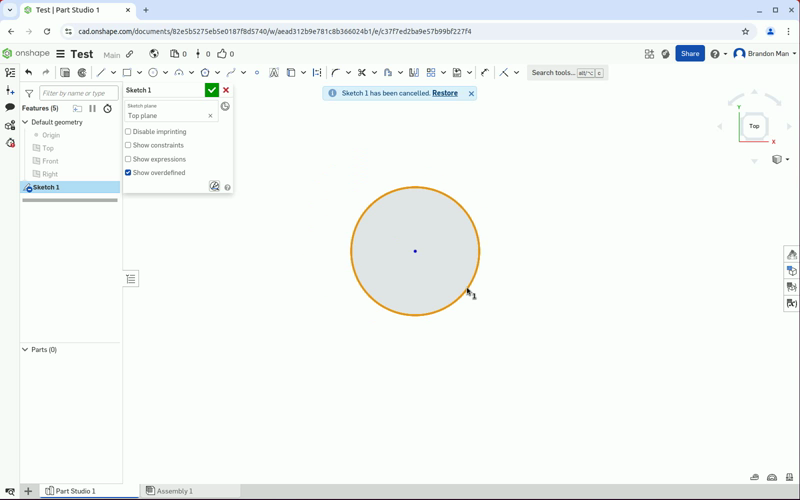
scroll(-6)
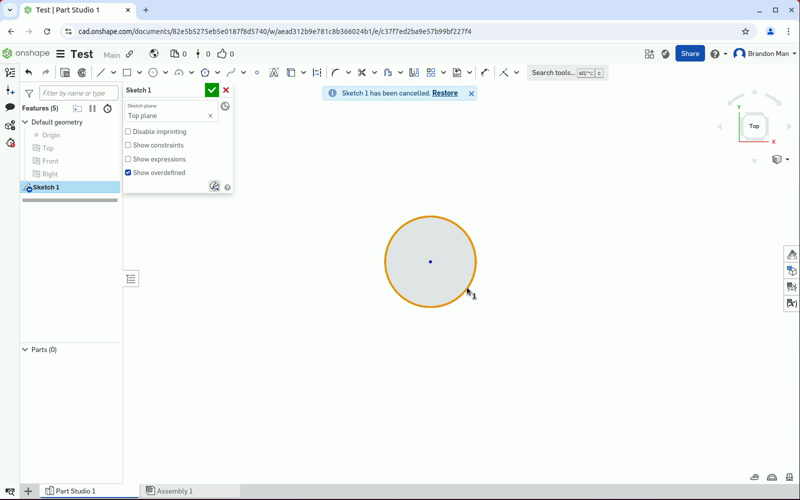
scroll(-6)
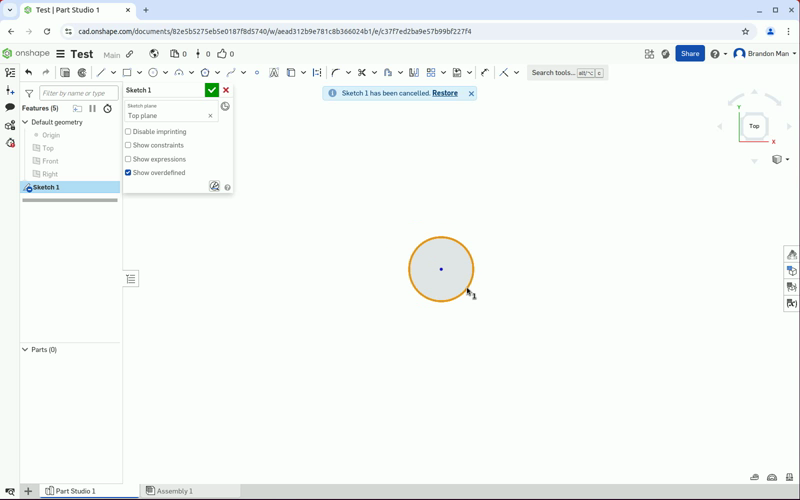
scroll(-6)
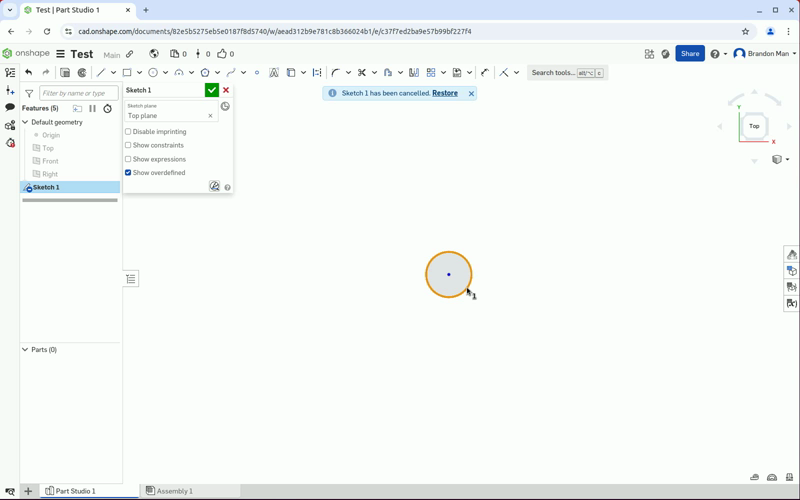
scroll(-6)
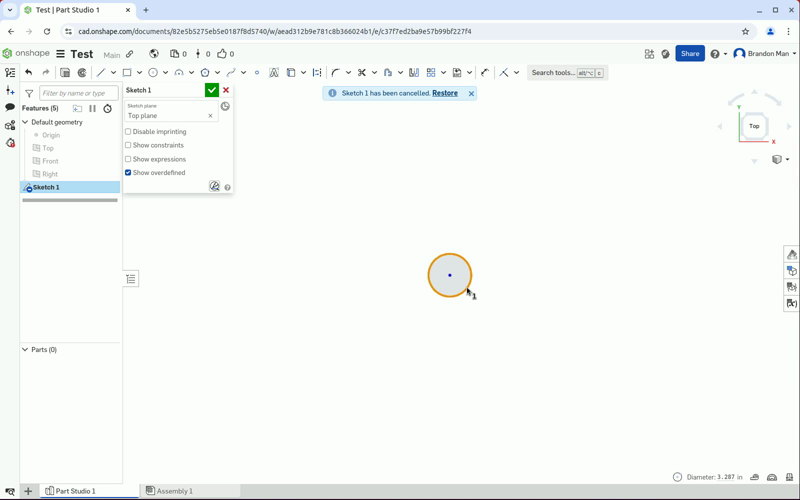
scroll(-6)
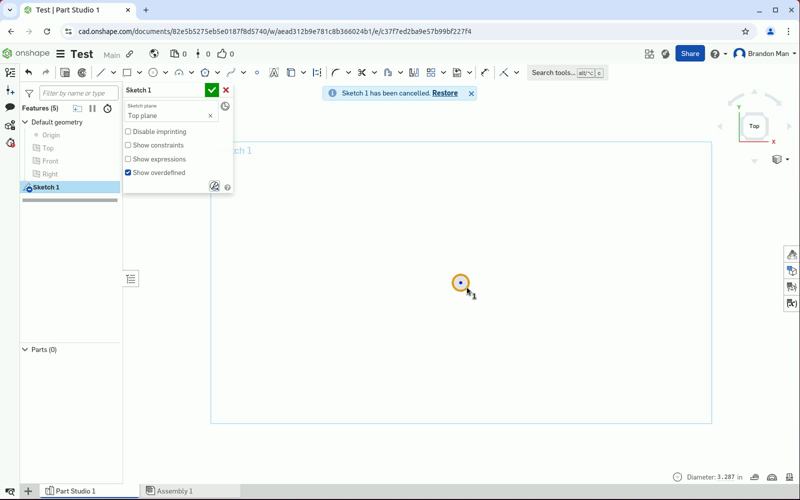
mouse_move(73, 352)
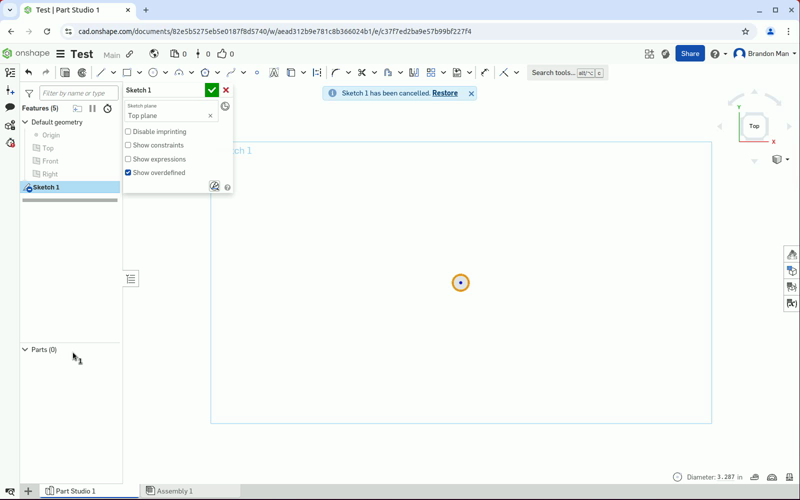
key(shift+y)
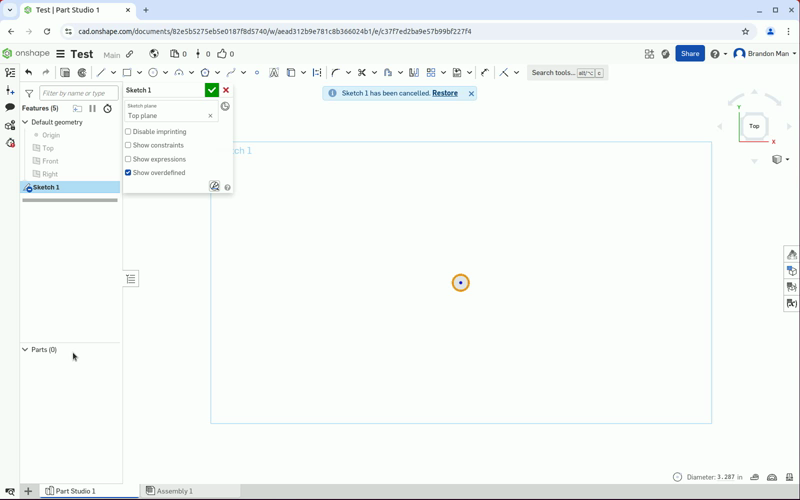
key(shift+e)
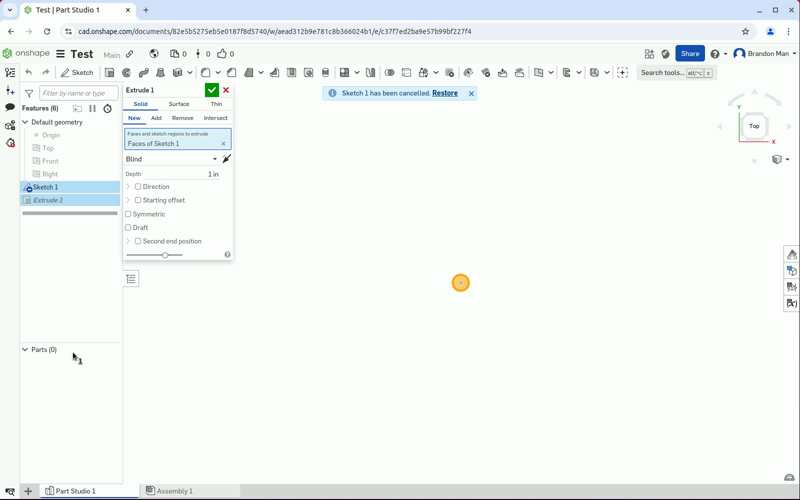
mouse_move(143, 106)
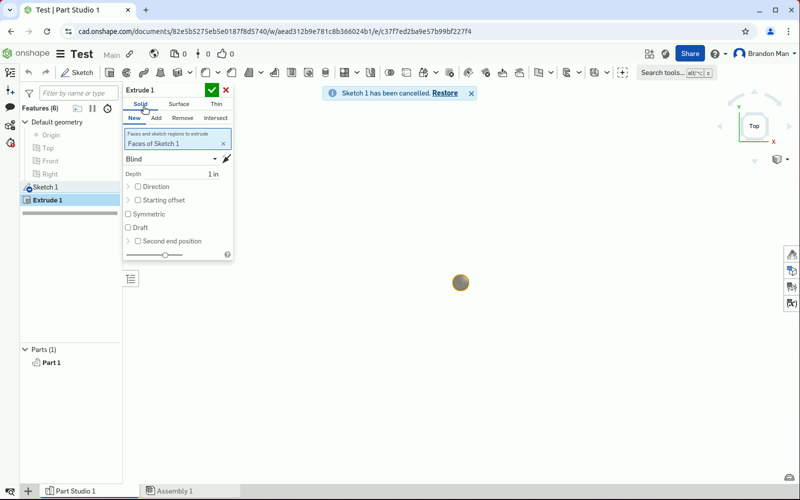
click(143, 106)
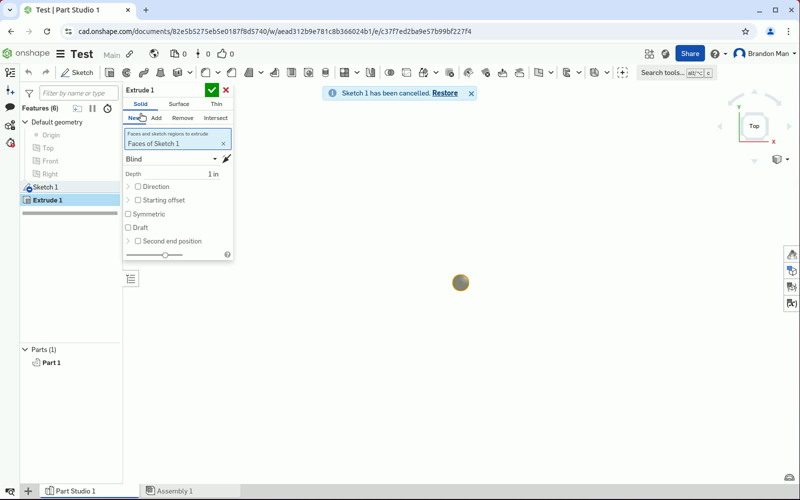
mouse_move(137, 120)
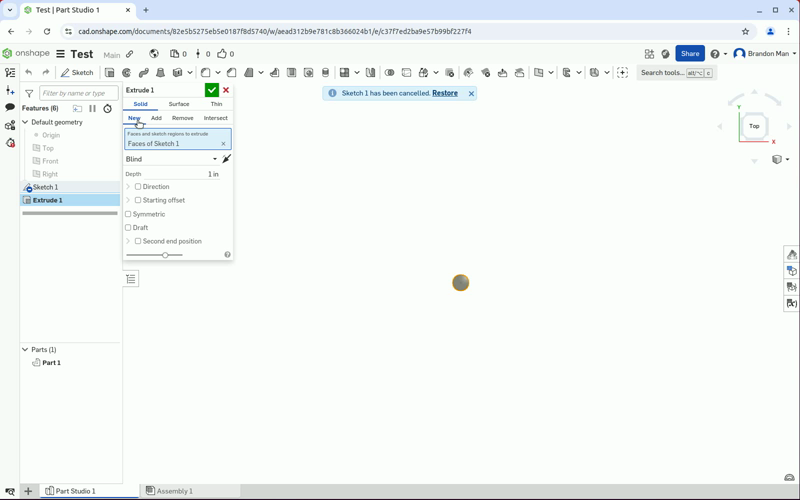
click(137, 120)
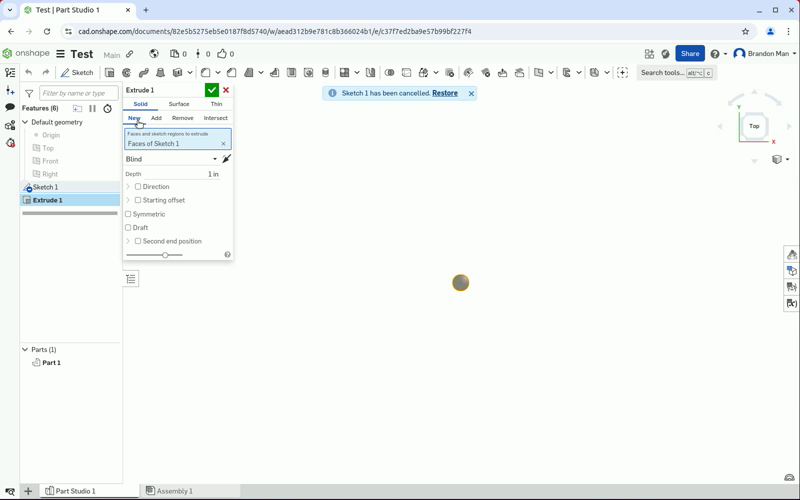
key(tab, 4)
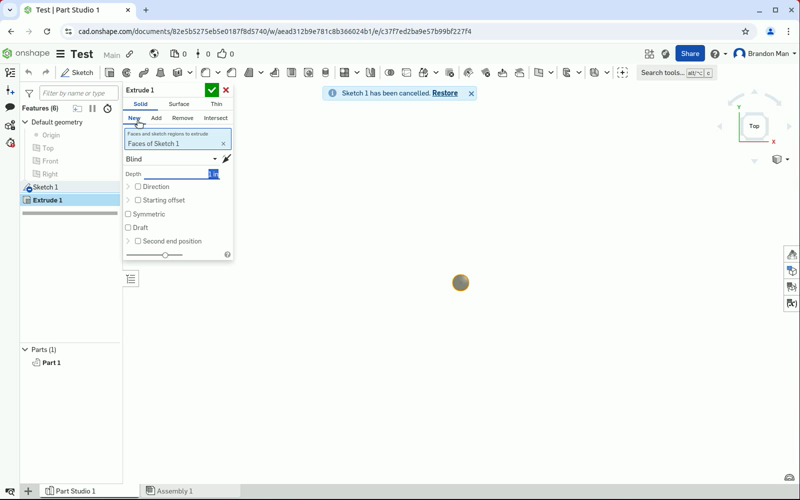
text(23.108)
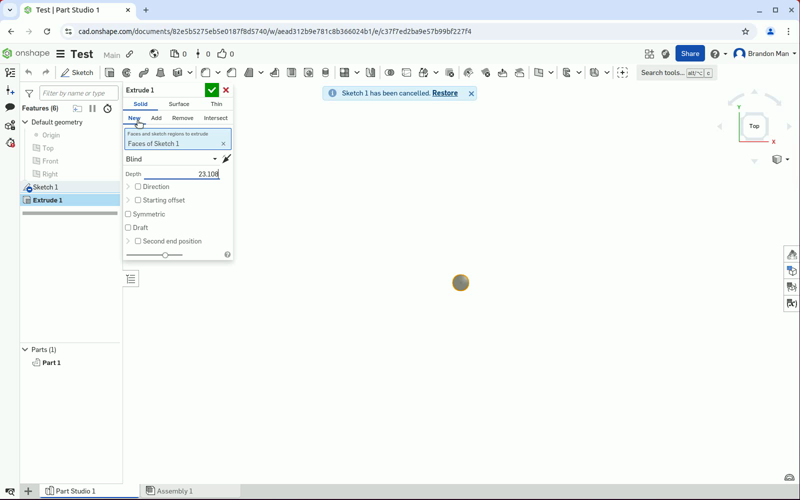
key(enter)
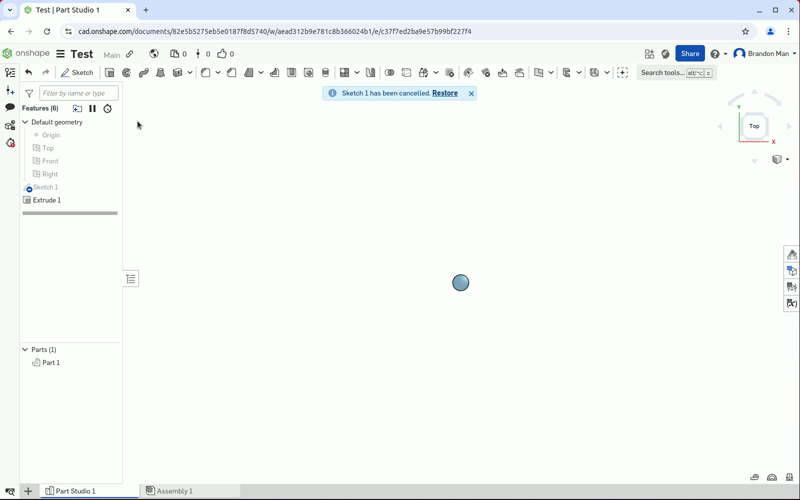
key(shift+h)
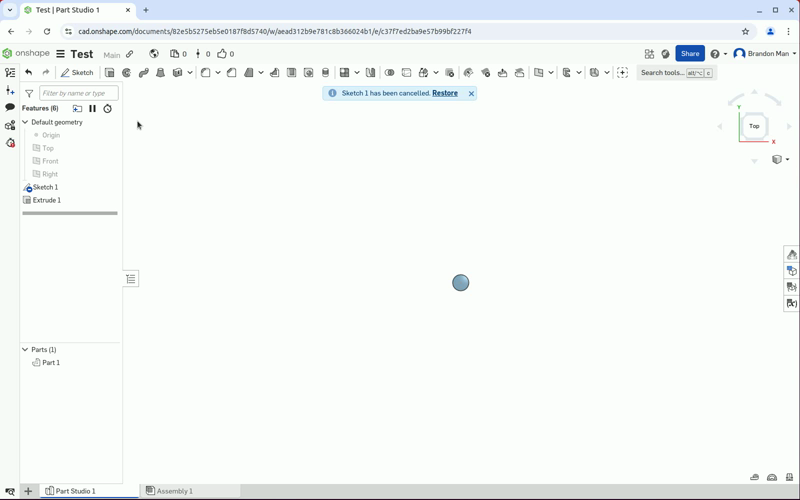
key(shift+h)
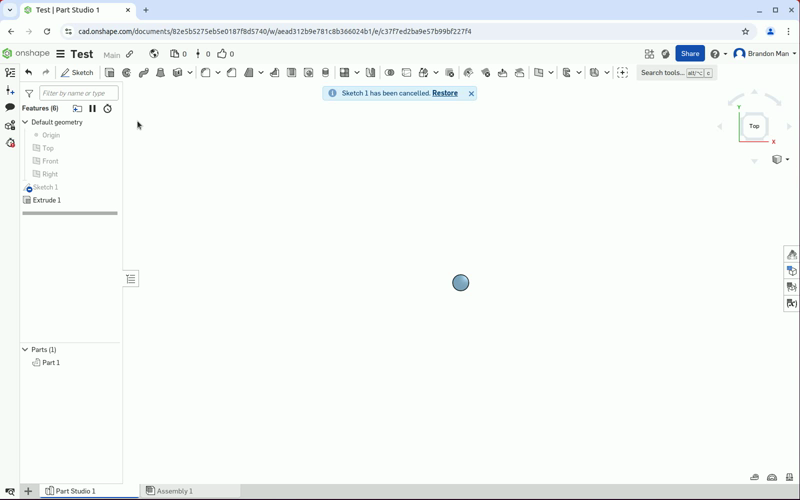
mouse_move(73, 189)
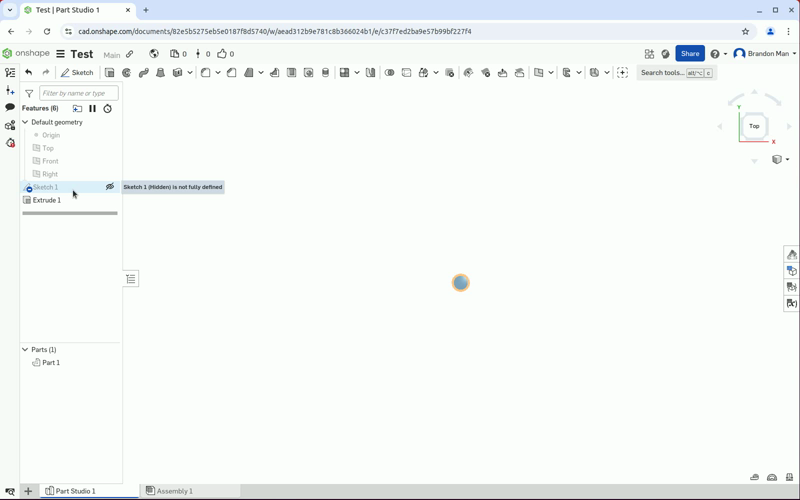
click(73, 189)
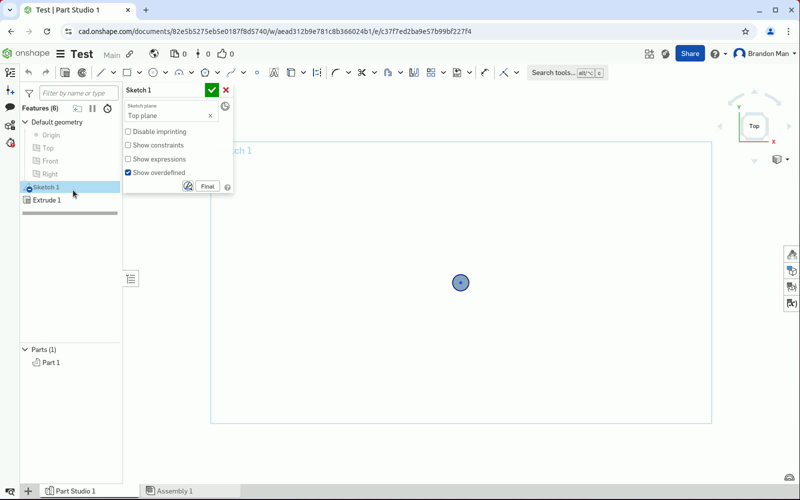
mouse_move(229, 92)
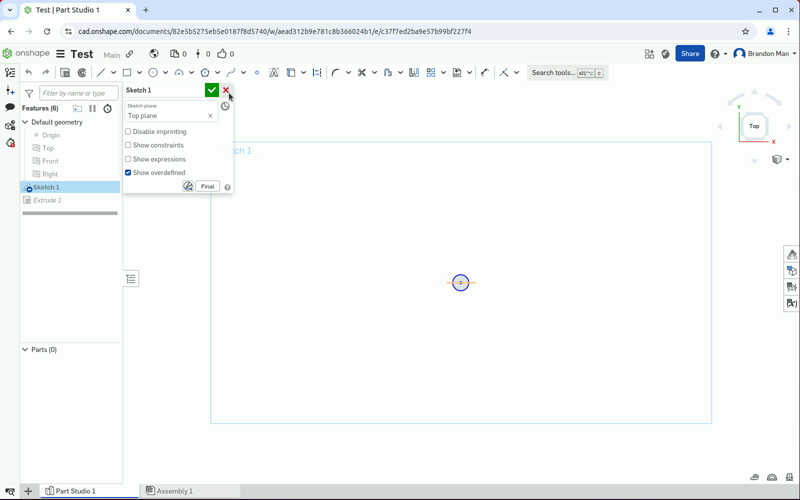
click(229, 92)
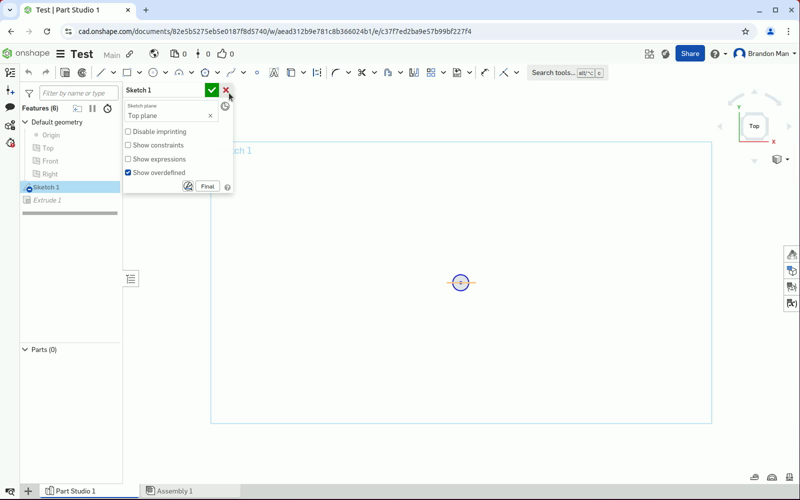
key(shift+s)
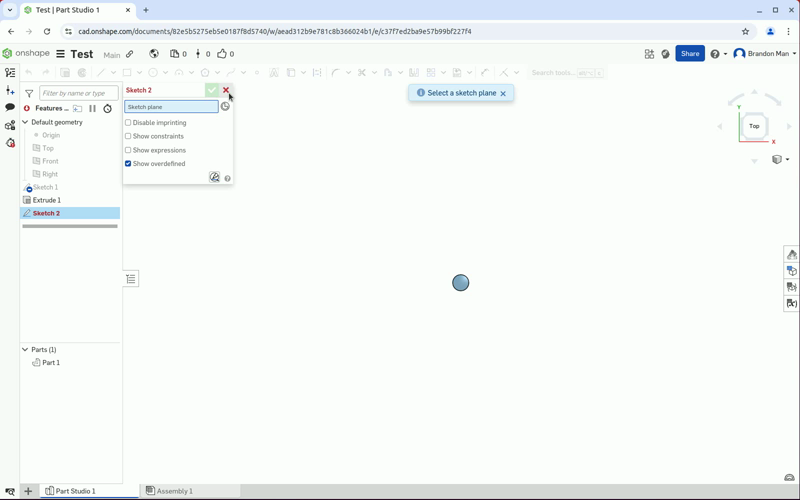
mouse_move(73, 150)
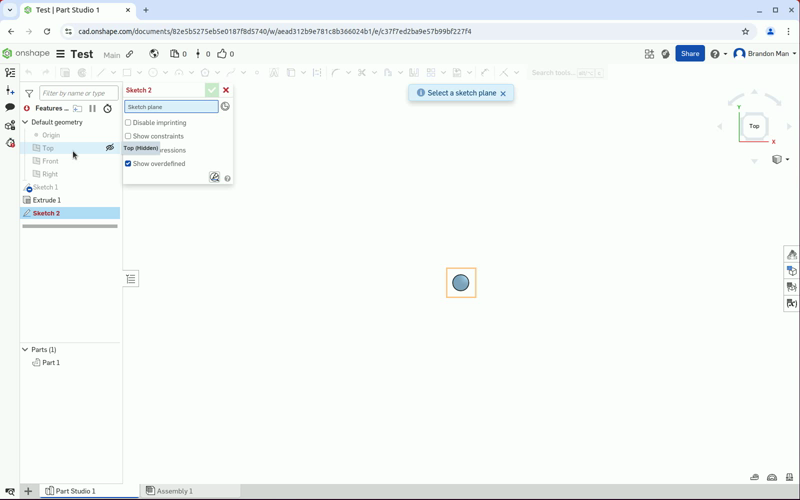
click(73, 150)
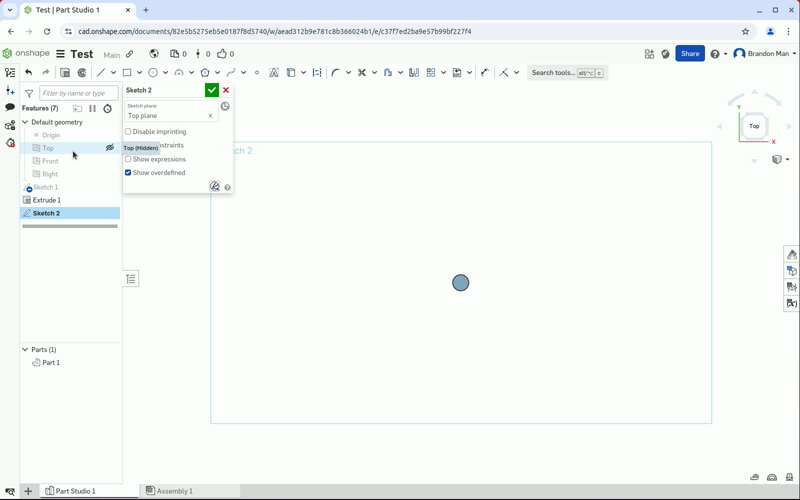
mouse_move(73, 352)
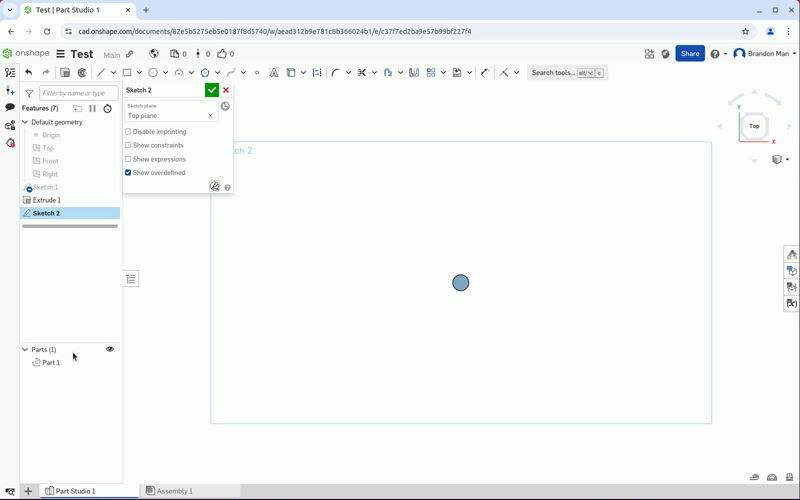
key(y)
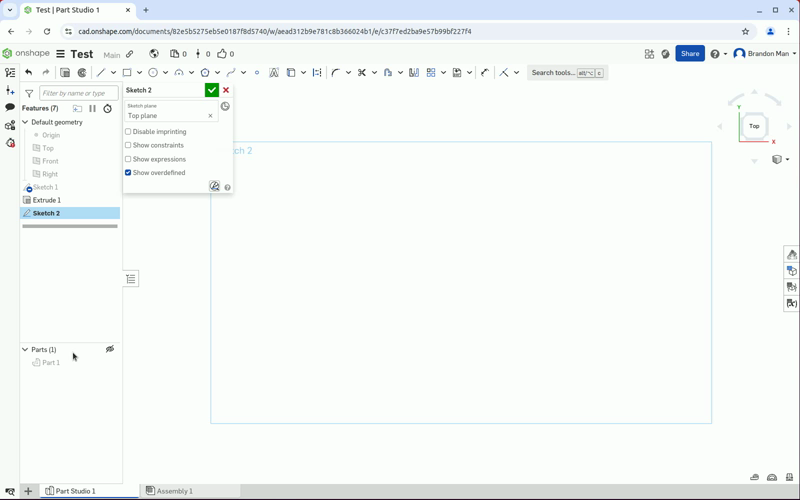
key(c)
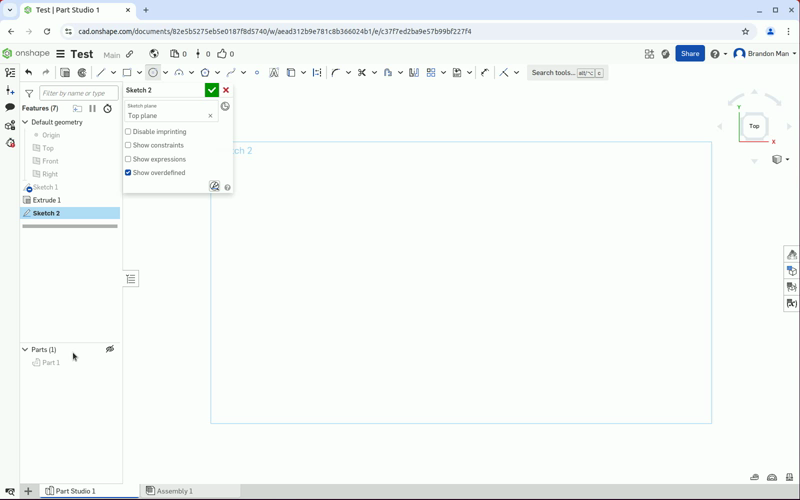
key_down(shift)
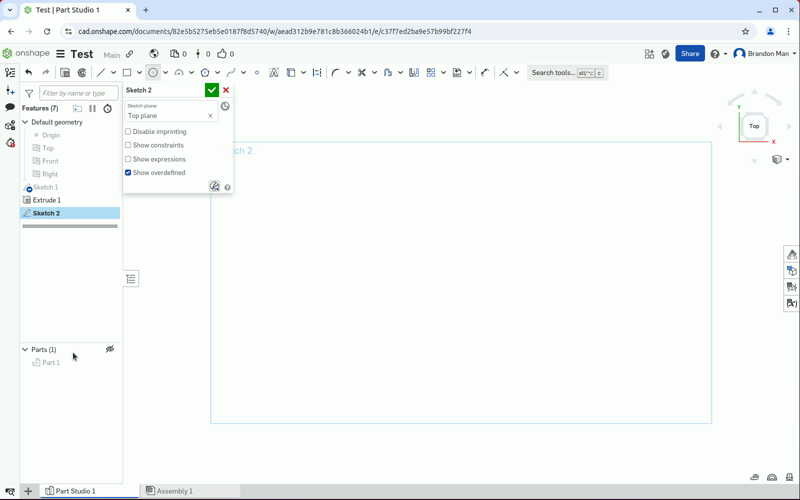
mouse_move(460, 282)
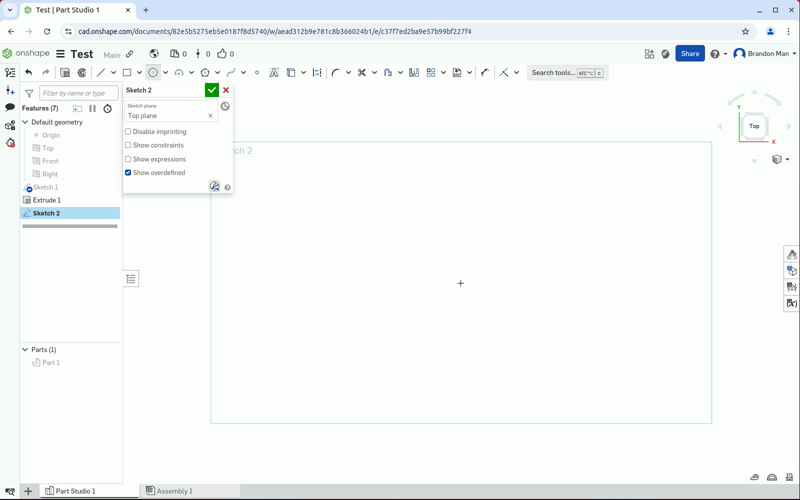
click(460, 282)
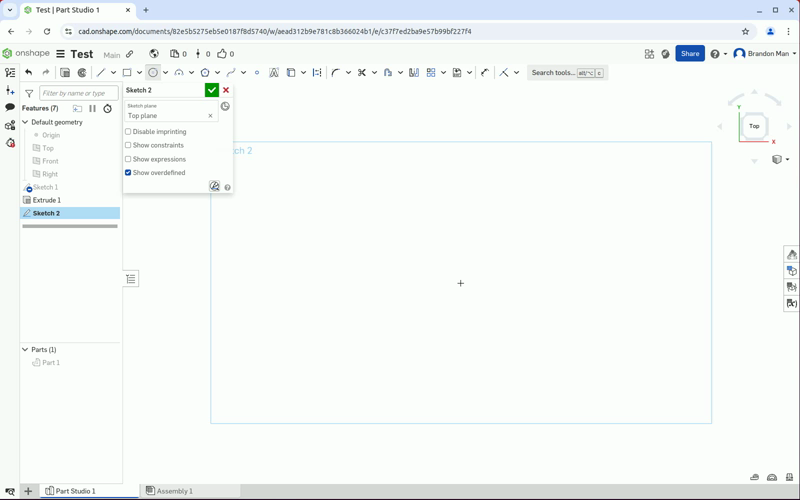
key_up(shift)
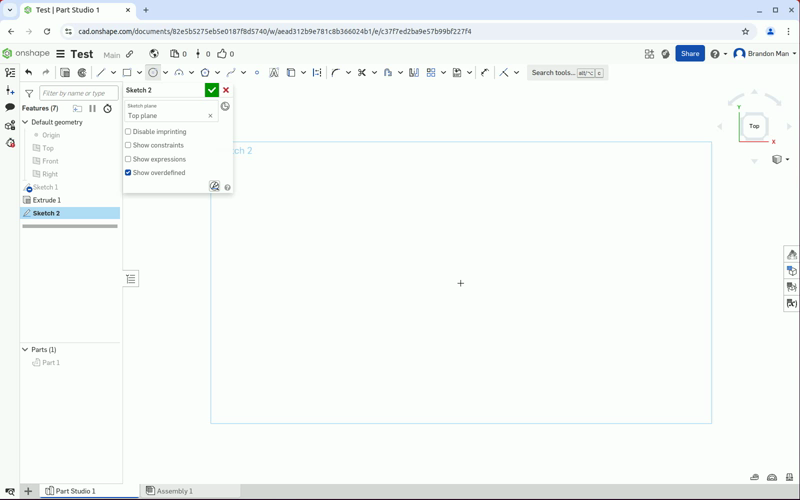
mouse_move(468, 282)
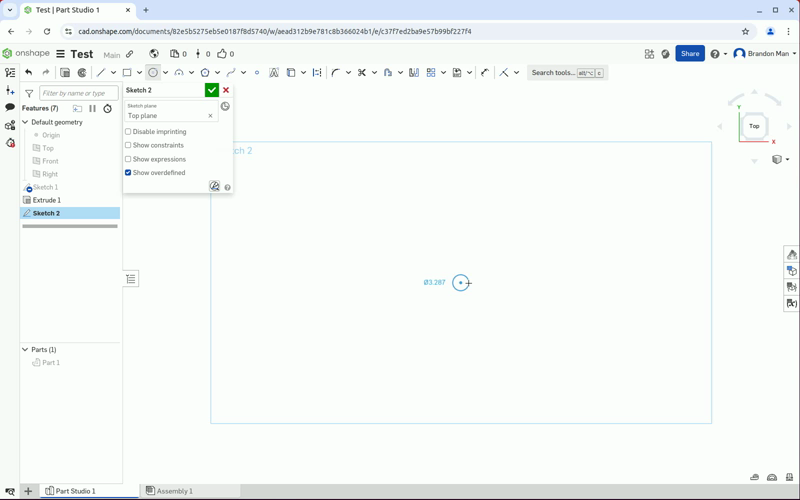
click(468, 282)
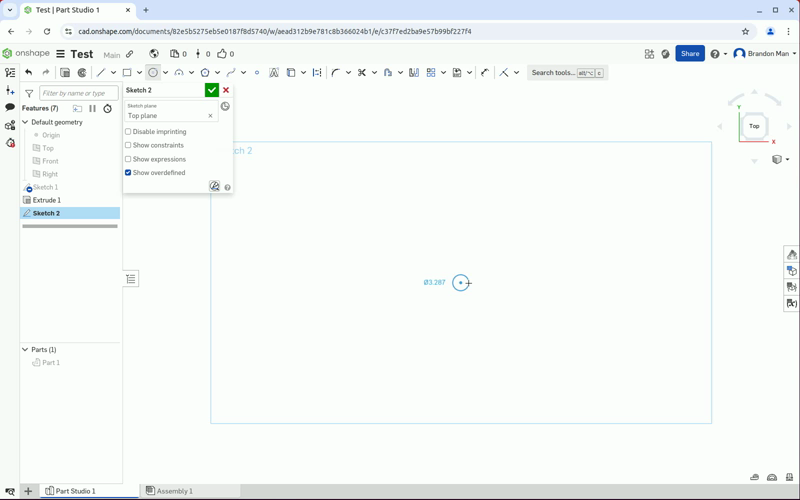
key(esc)
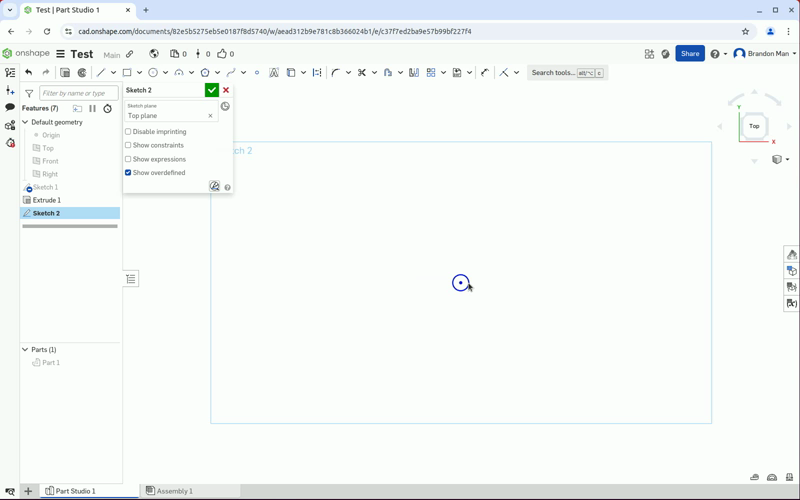
mouse_move(466, 286)
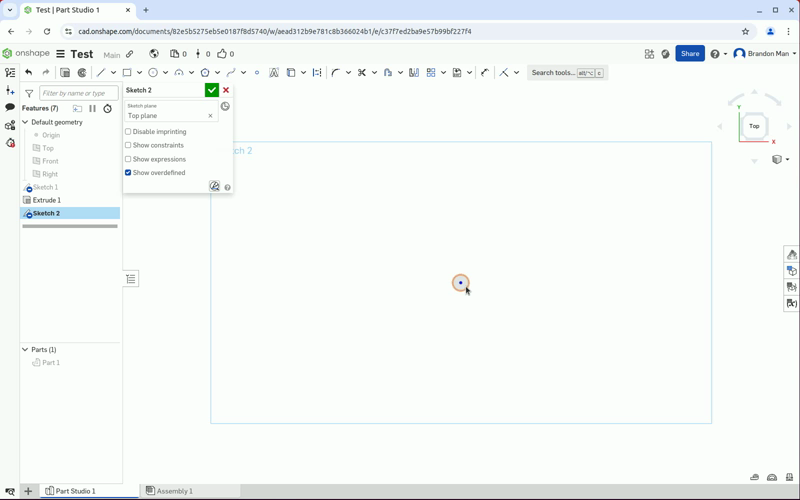
scroll(6)
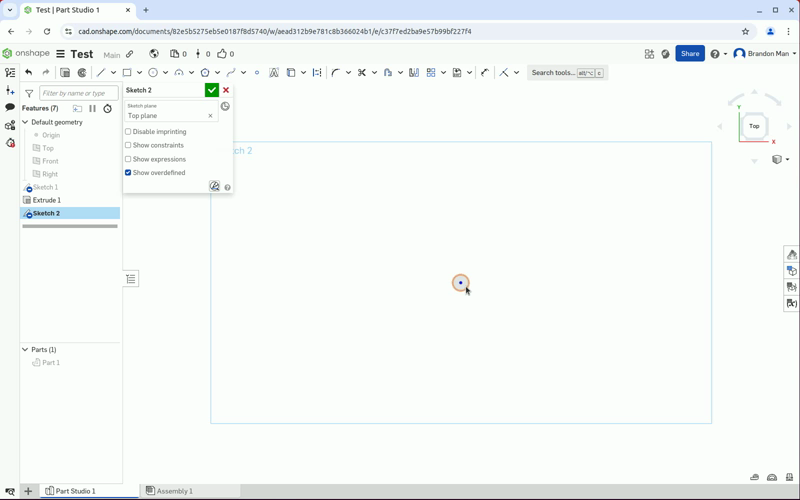
scroll(6)
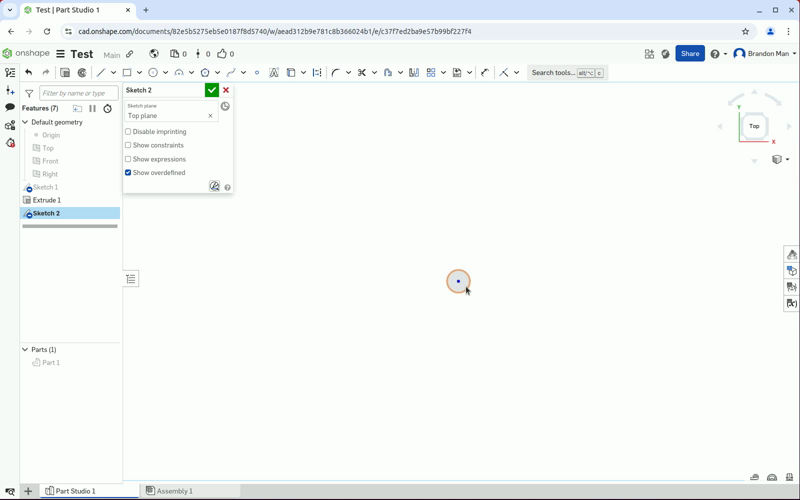
scroll(6)
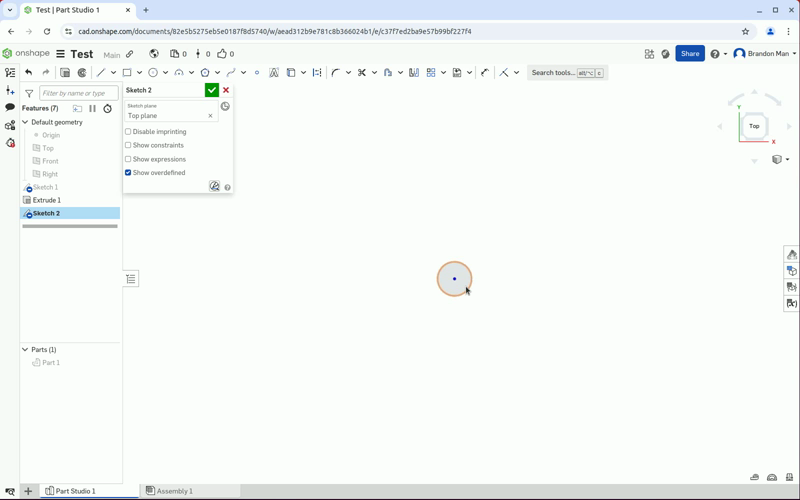
scroll(6)
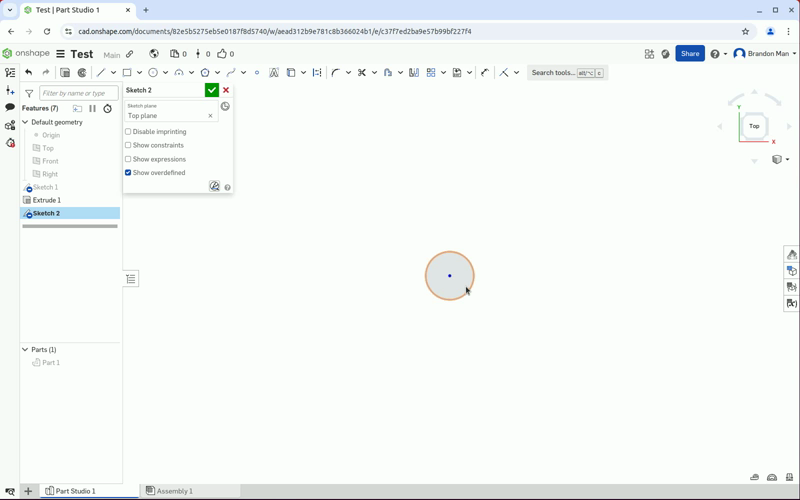
scroll(6)
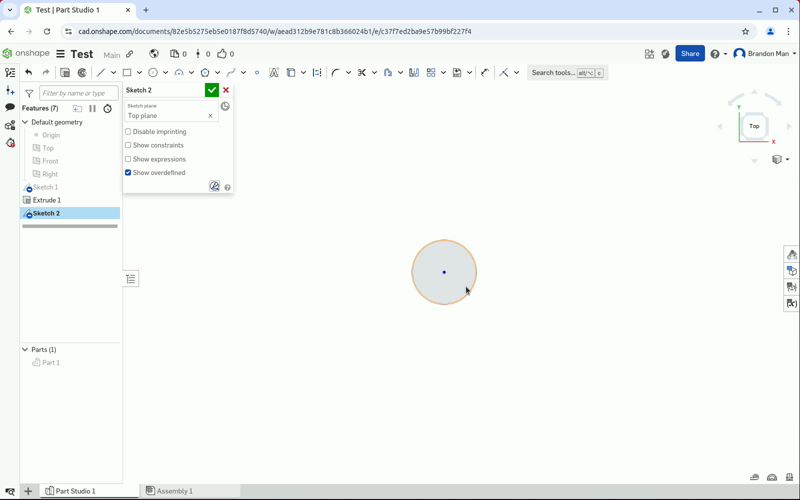
scroll(6)
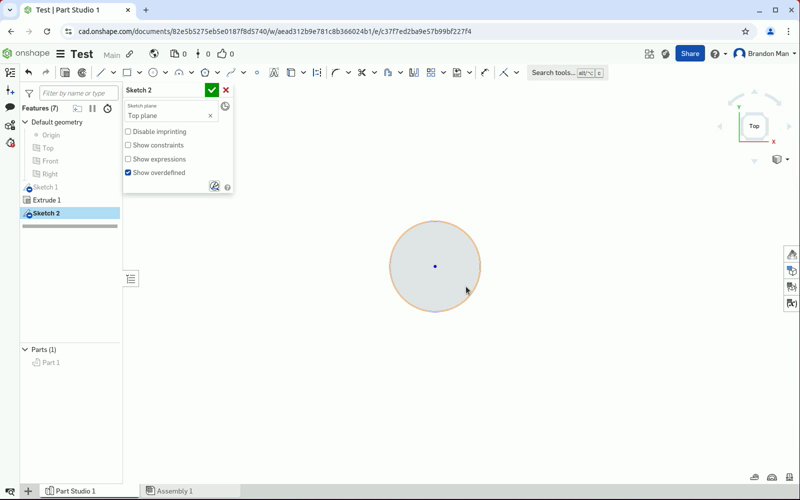
scroll(6)
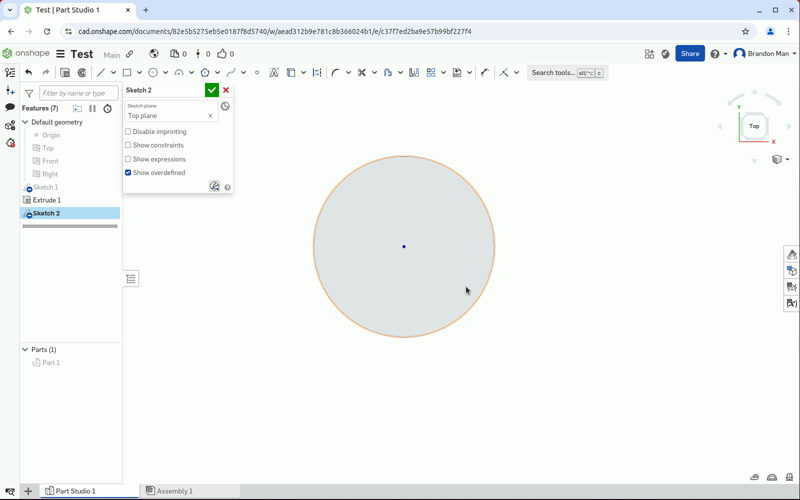
click(466, 286)
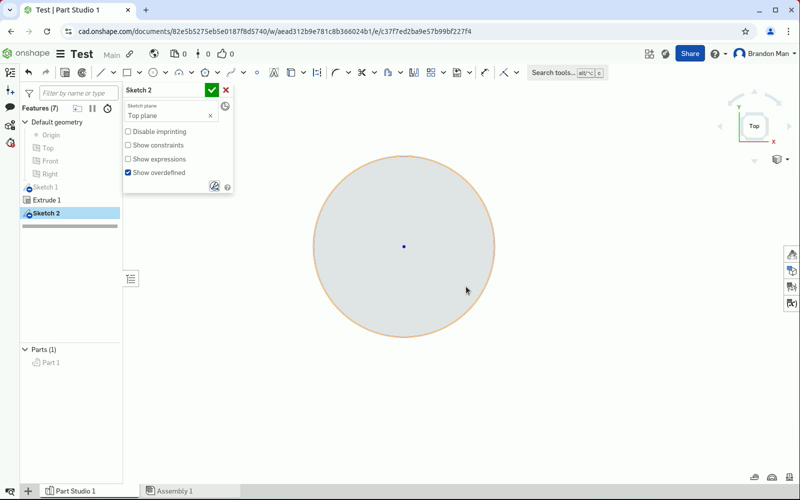
scroll(-6)
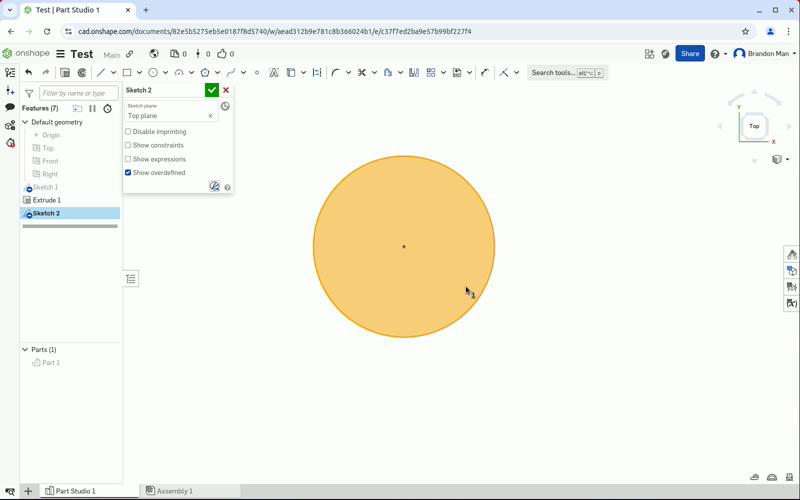
scroll(-6)
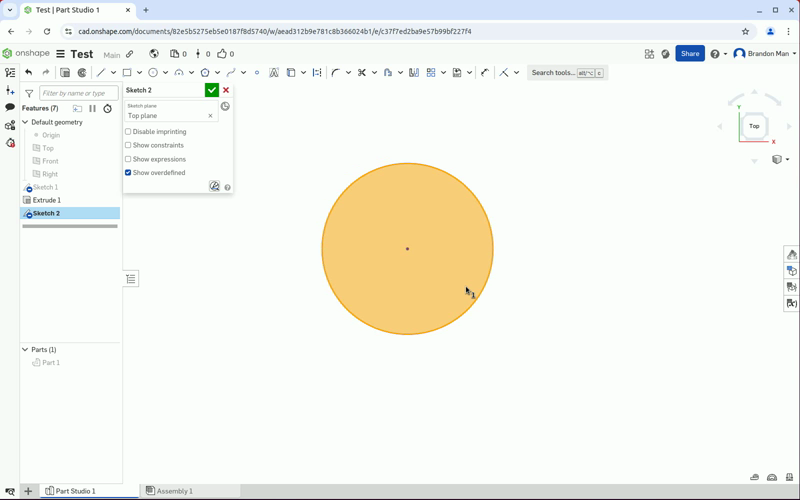
scroll(-6)
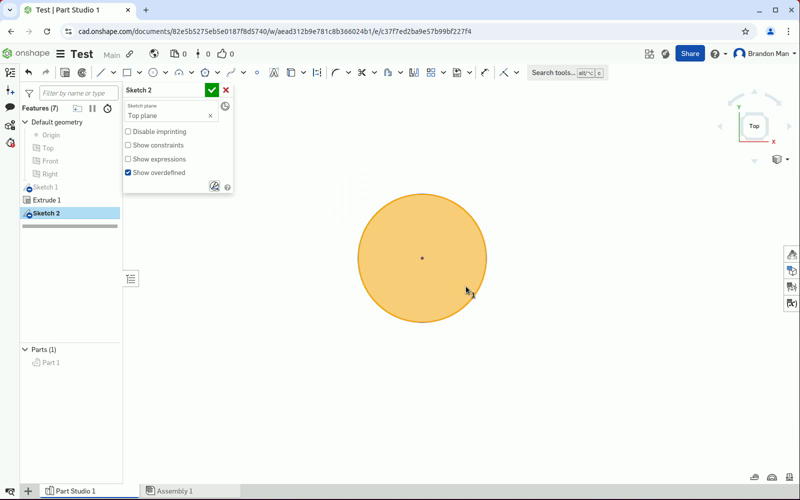
scroll(-6)
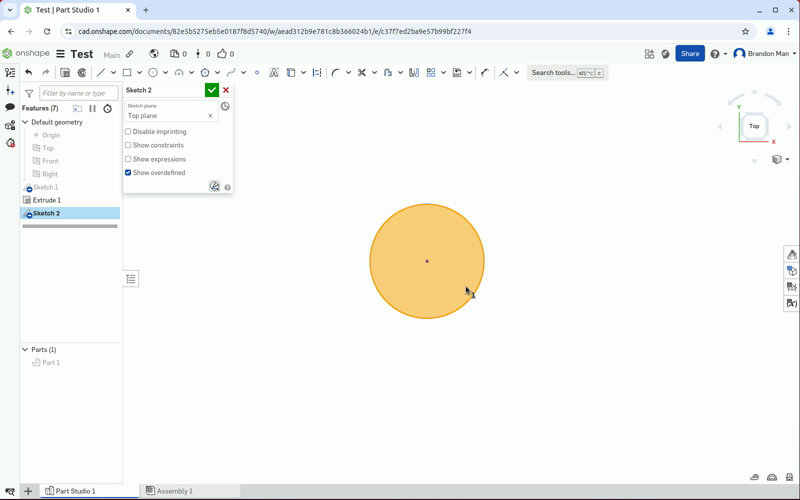
scroll(-6)
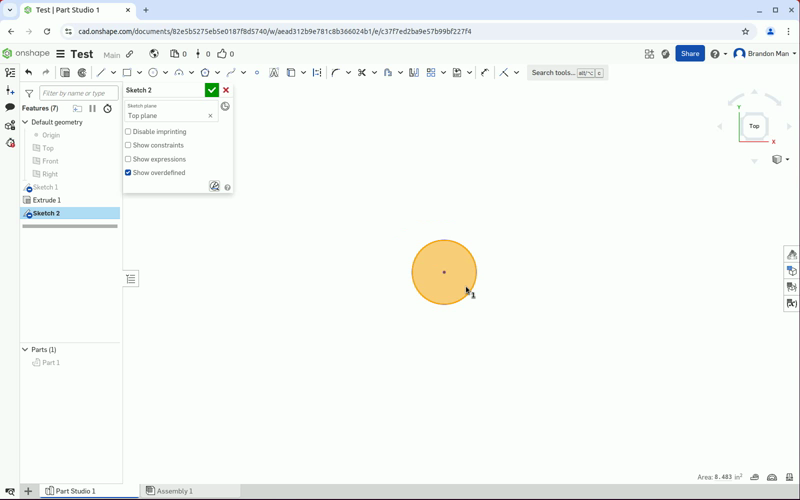
scroll(-6)
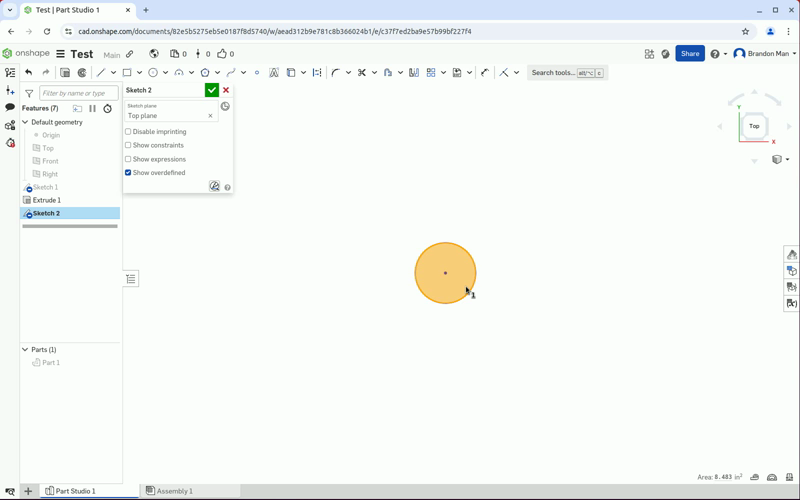
scroll(-6)
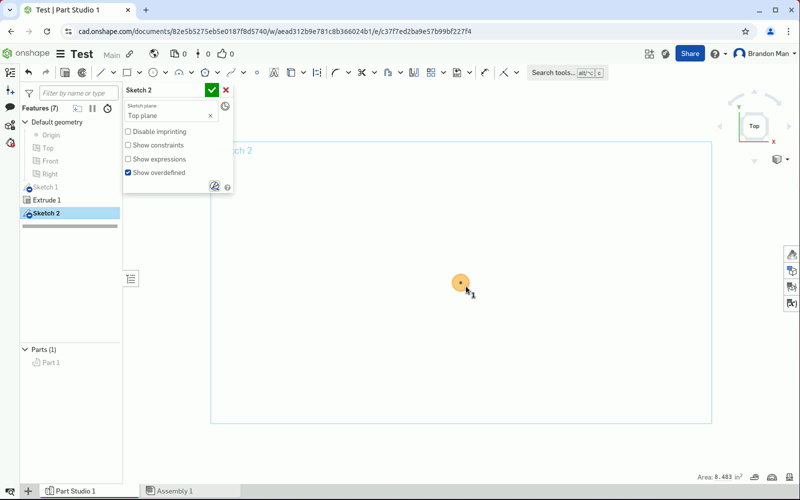
mouse_move(73, 352)
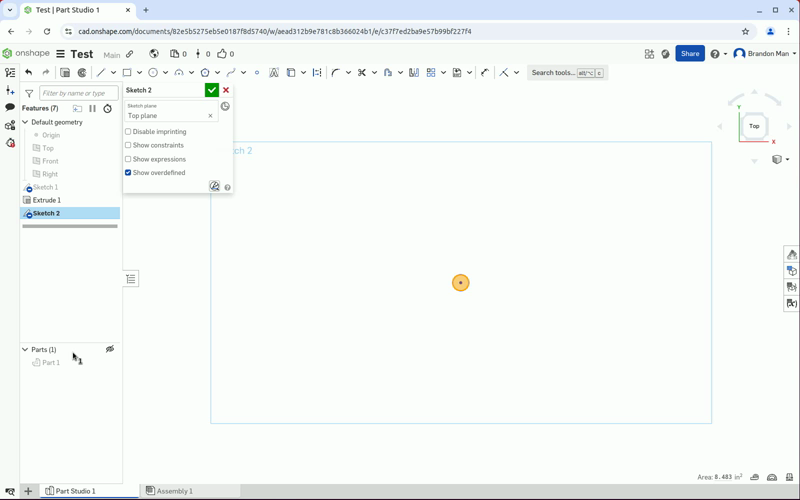
key(shift+y)
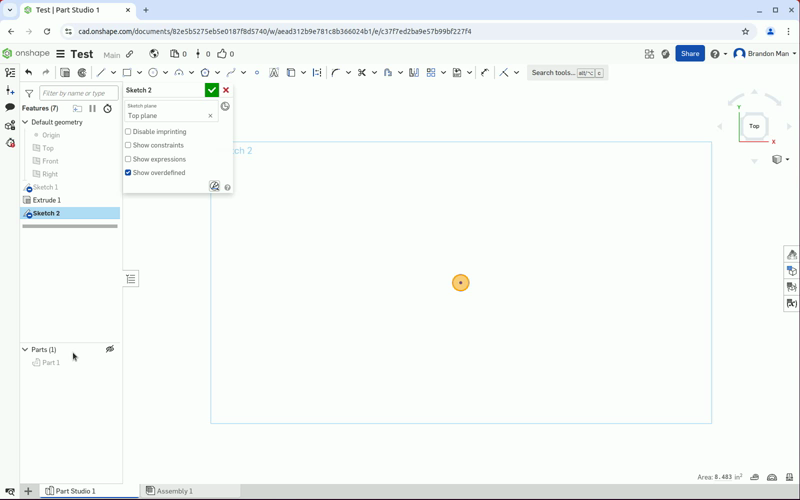
key(shift+e)
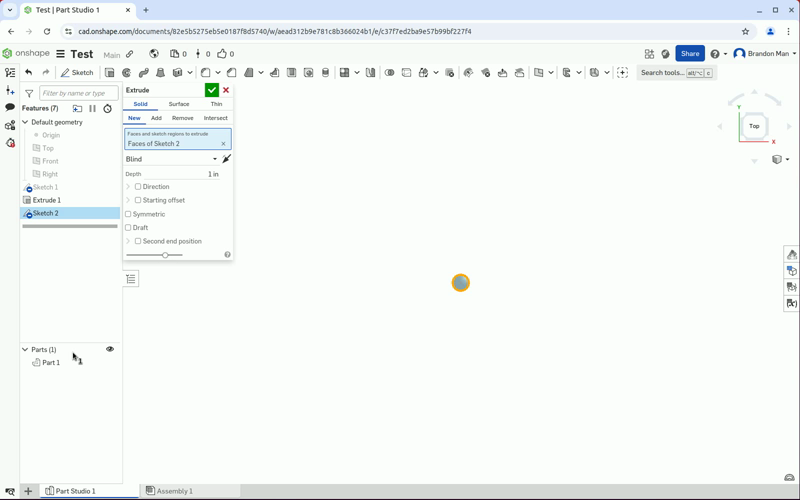
mouse_move(143, 106)
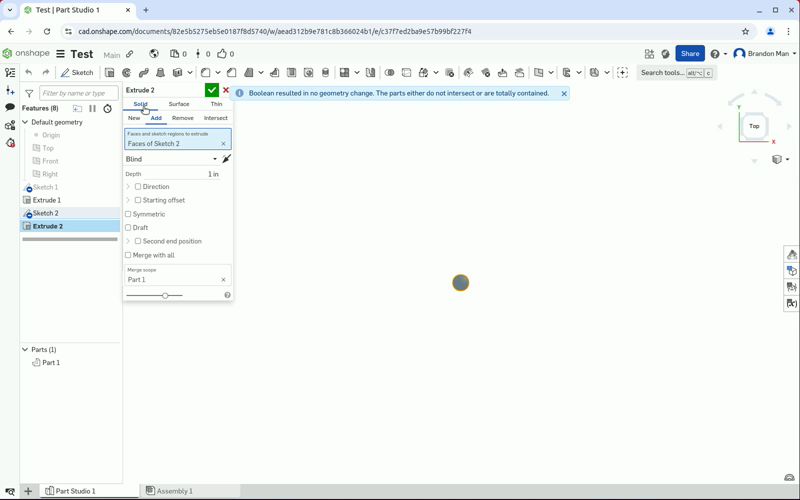
click(143, 106)
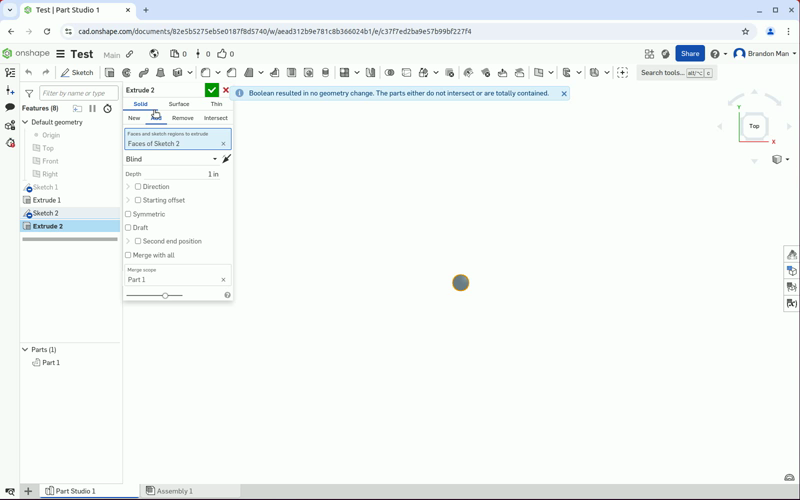
mouse_move(186, 120)
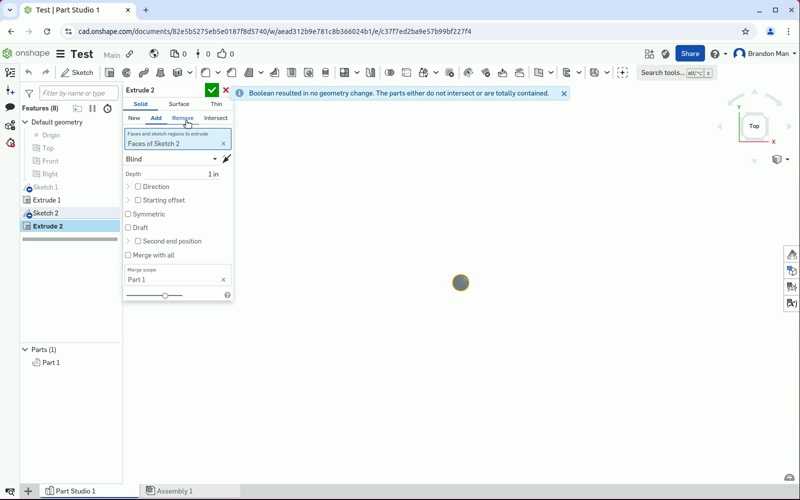
click(186, 120)
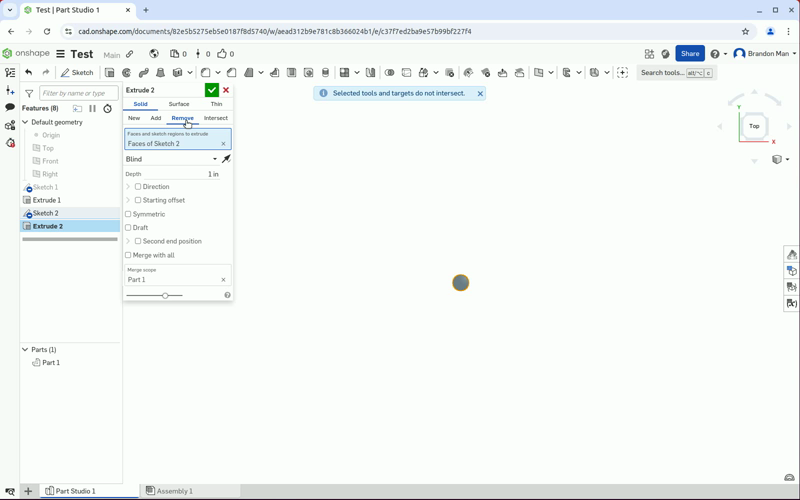
key(tab, 4)
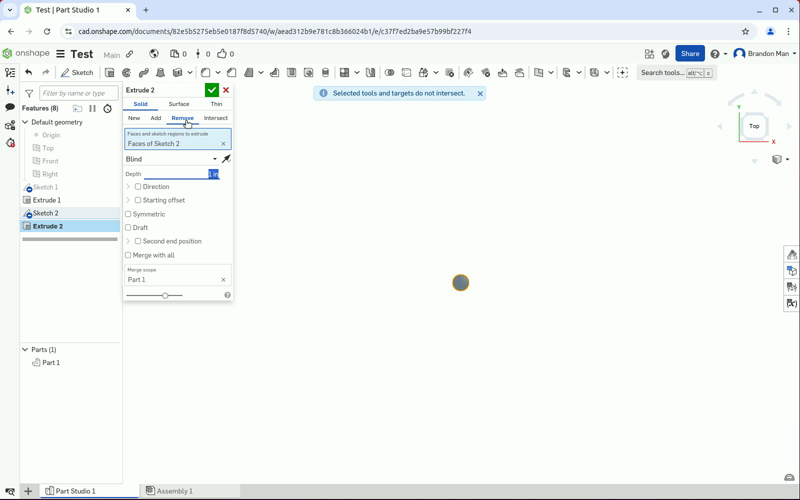
text(-23.108)
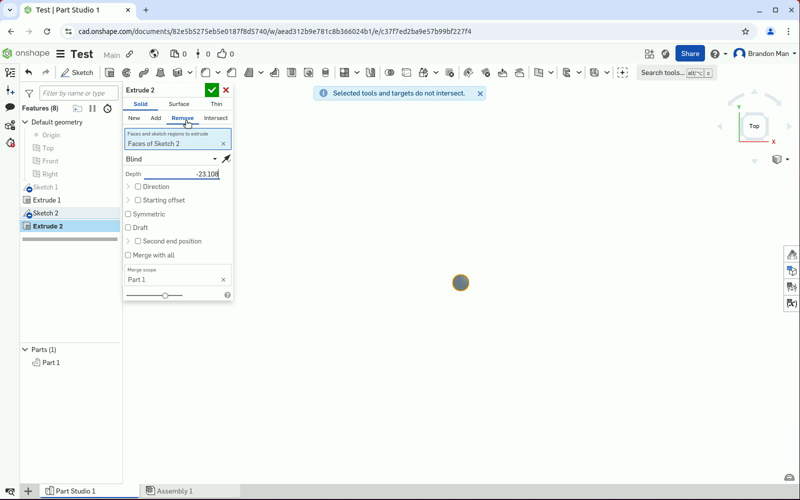
key(tab, 6)
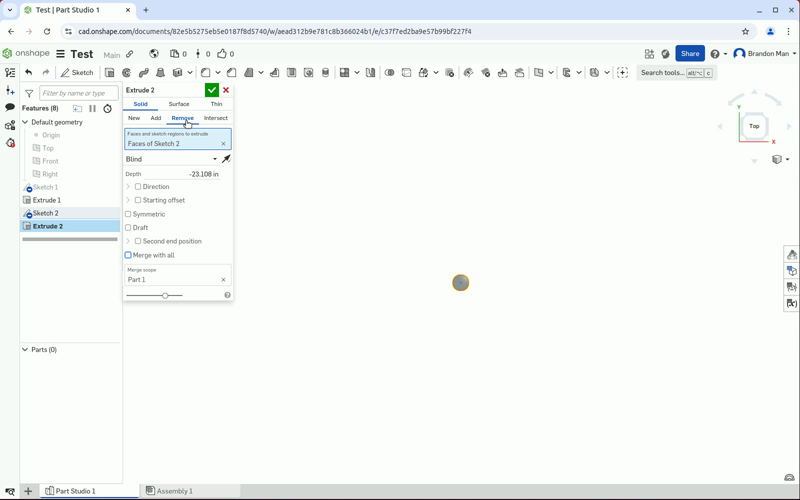
key(space)
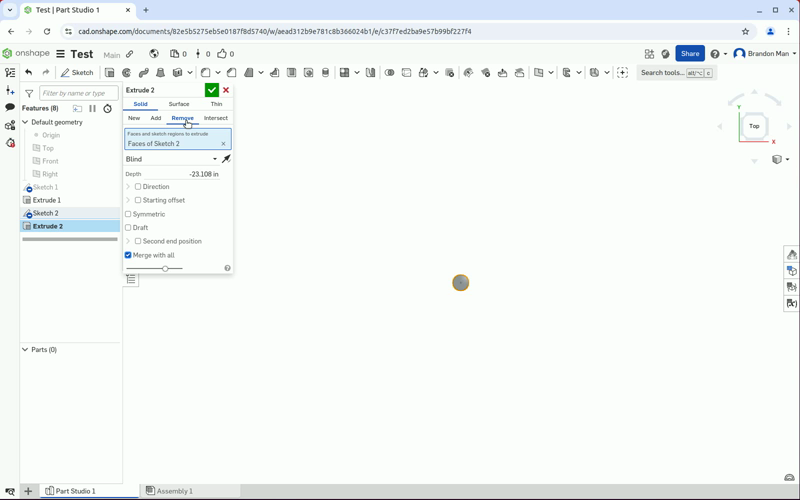
key(enter)
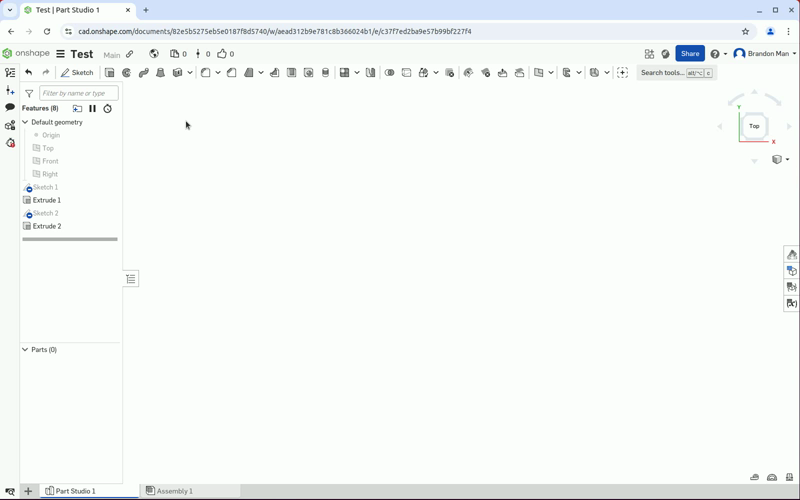
key(shift+h)
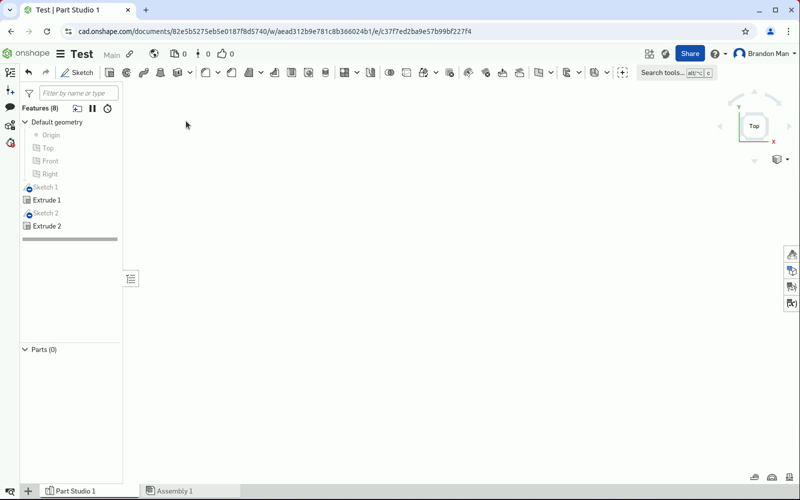
key(shift+h)
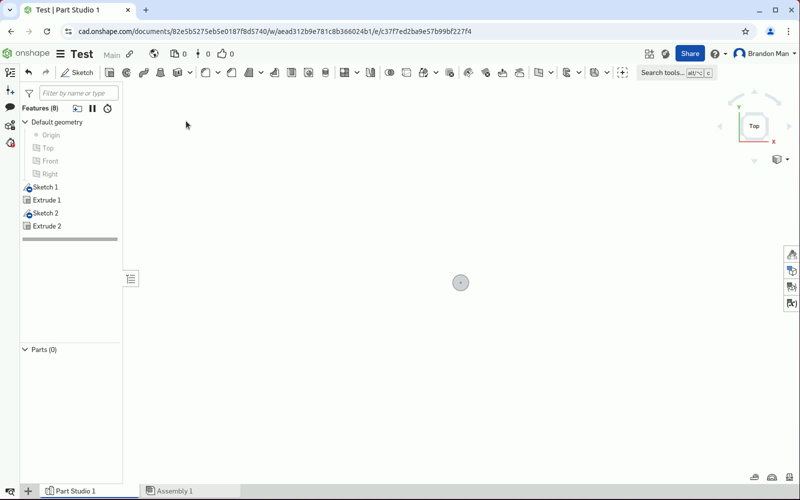
key(shift+7)
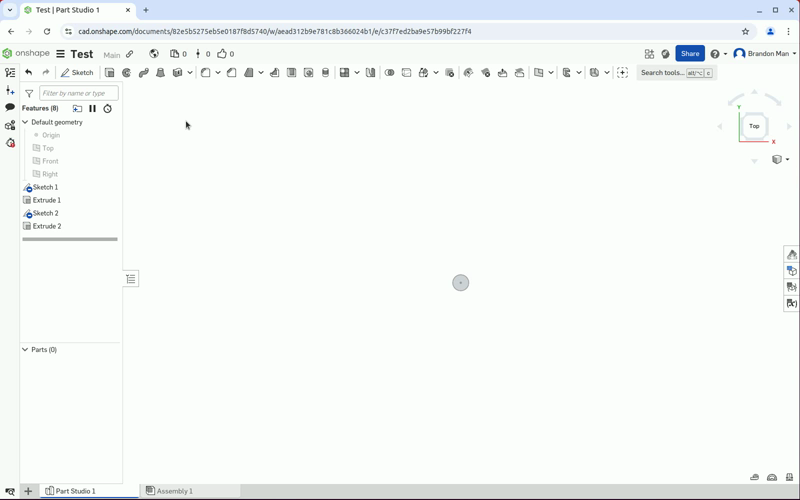
key(up, 3)
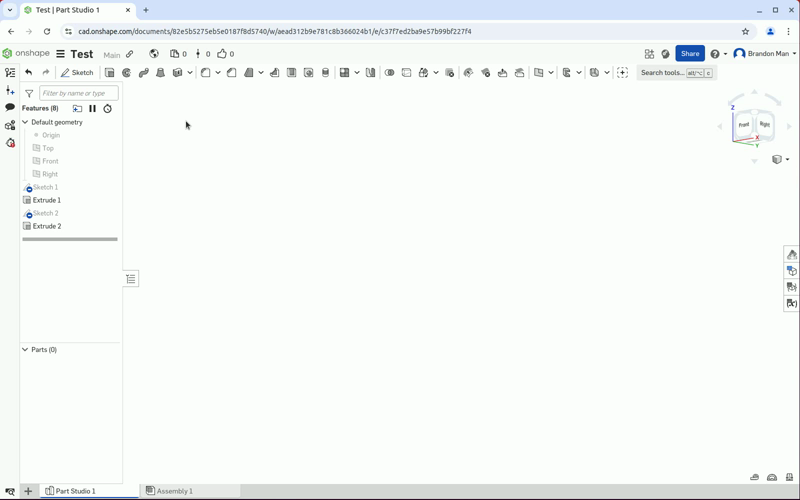
key(left, 3)
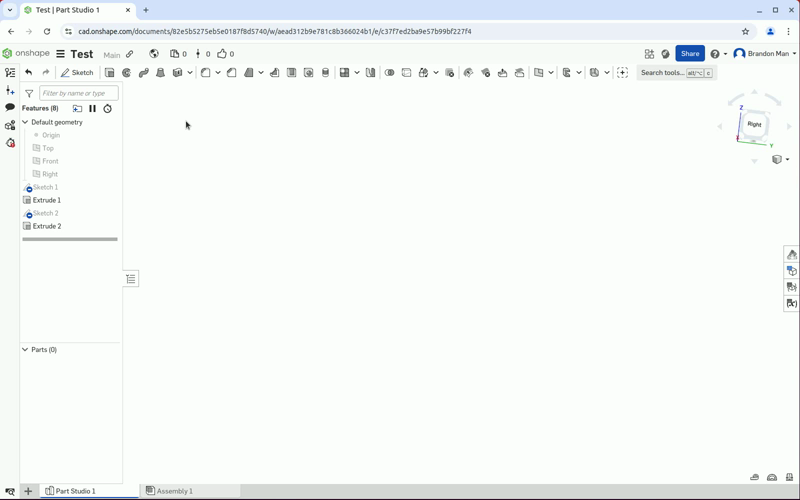
key(right, 3)
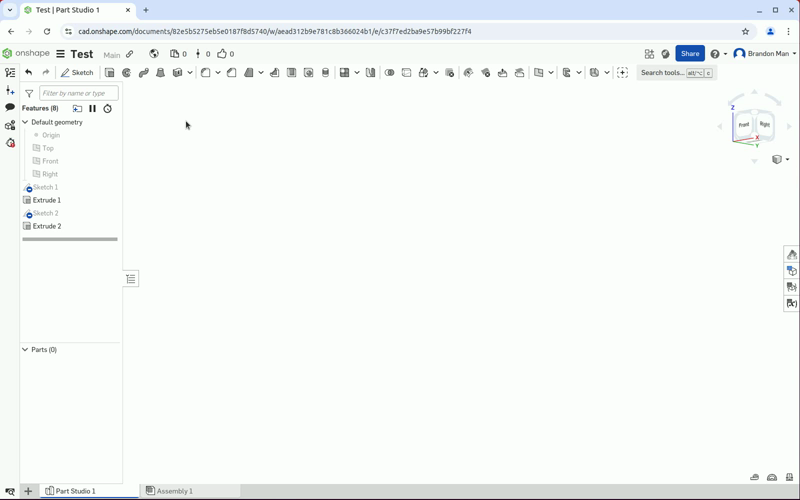
key(down, 3)
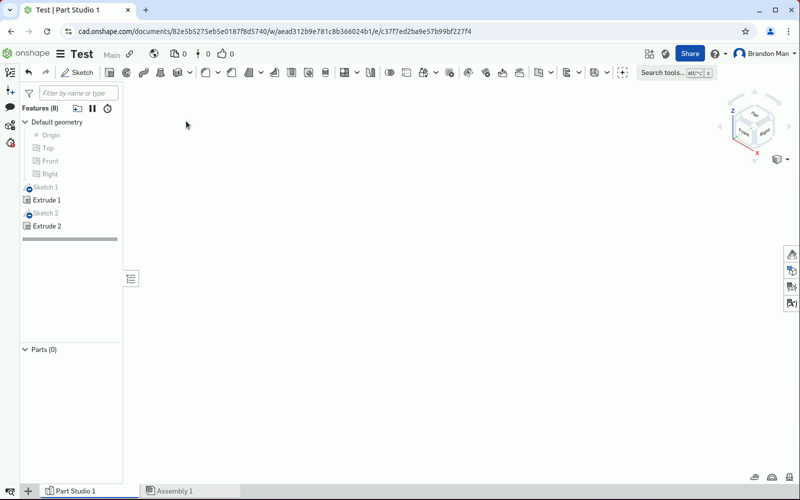
mouse_move(73, 189)
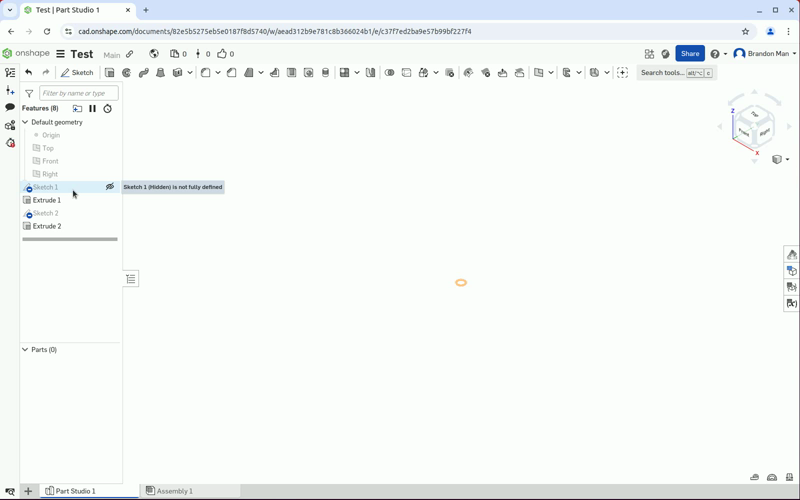
click(73, 189)